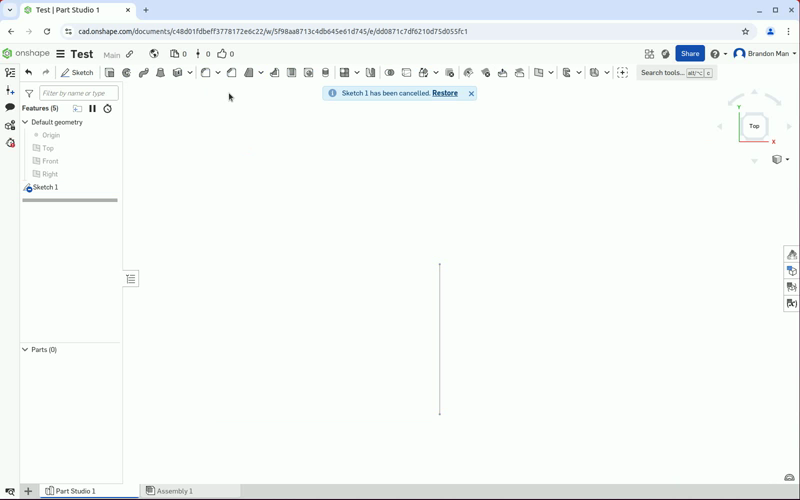
key(shift+h)
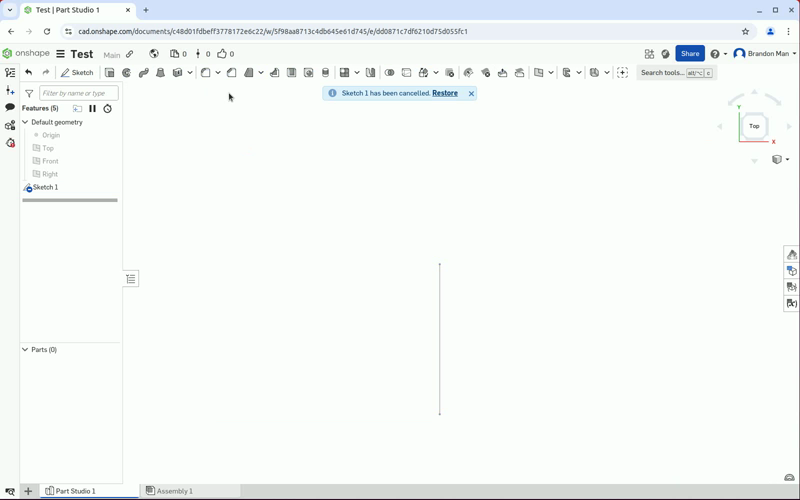
key(shift+s)
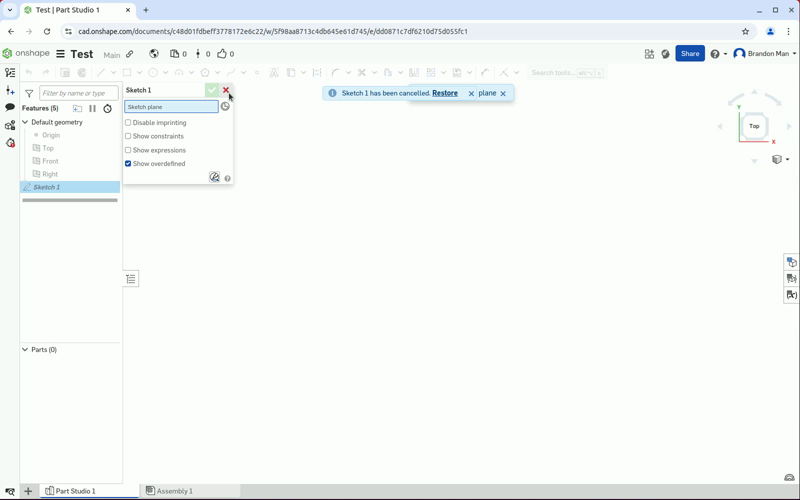
mouse_move(73, 150)
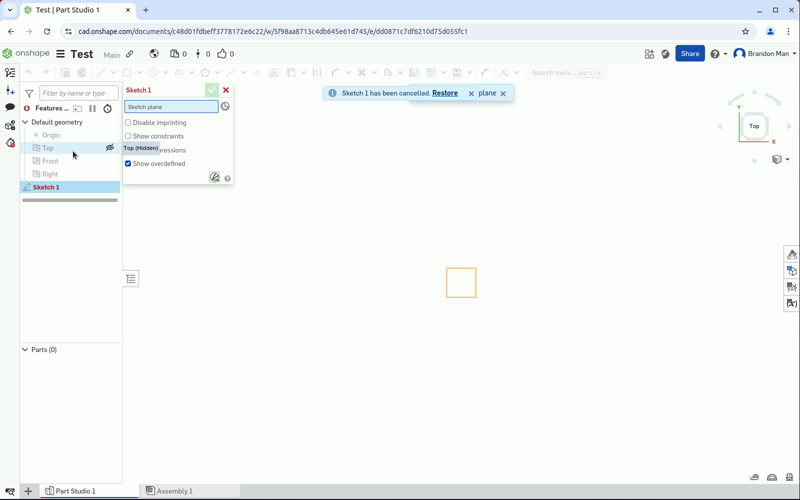
click(73, 150)
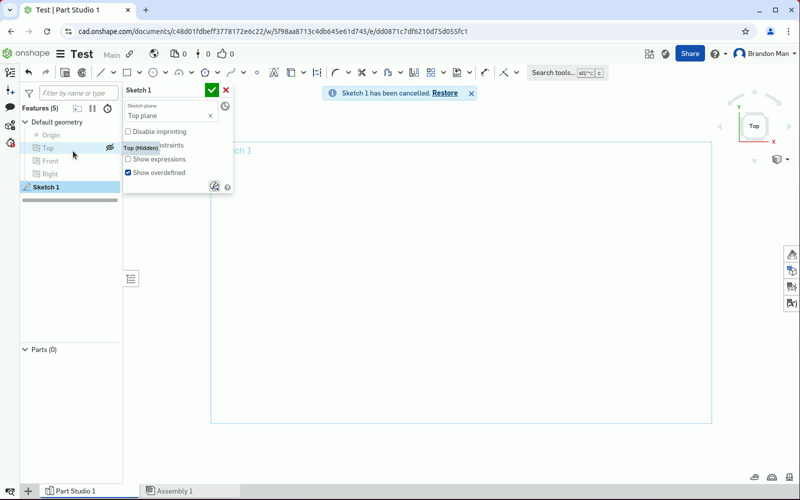
mouse_move(73, 352)
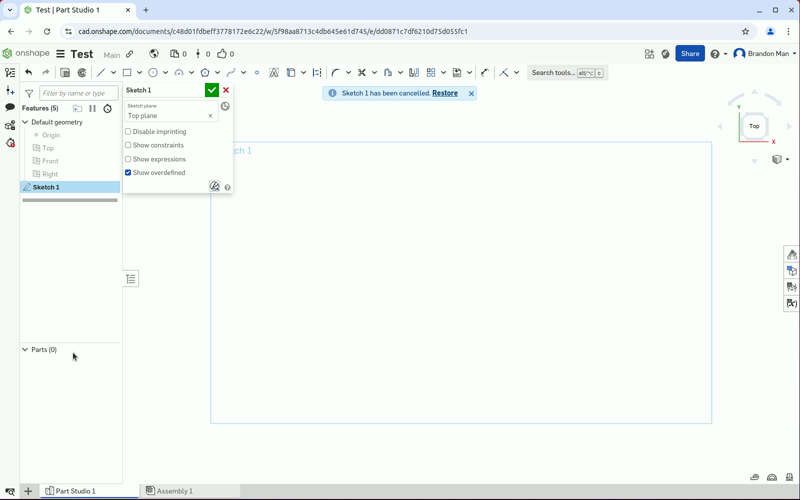
key(y)
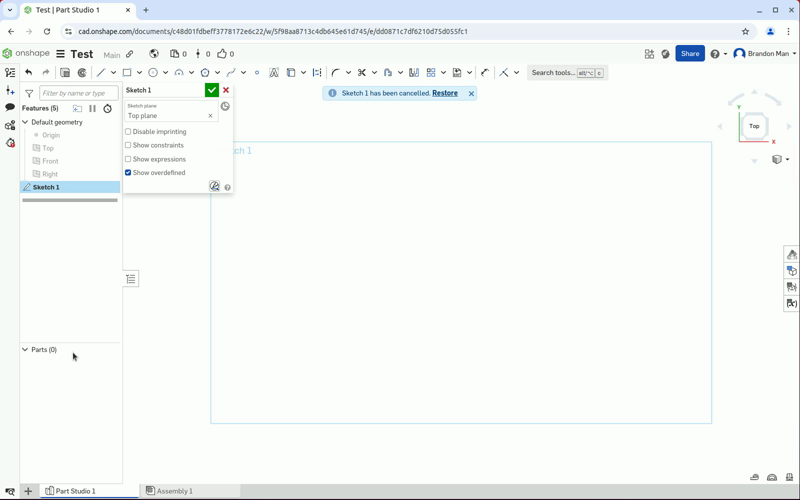
key(l)
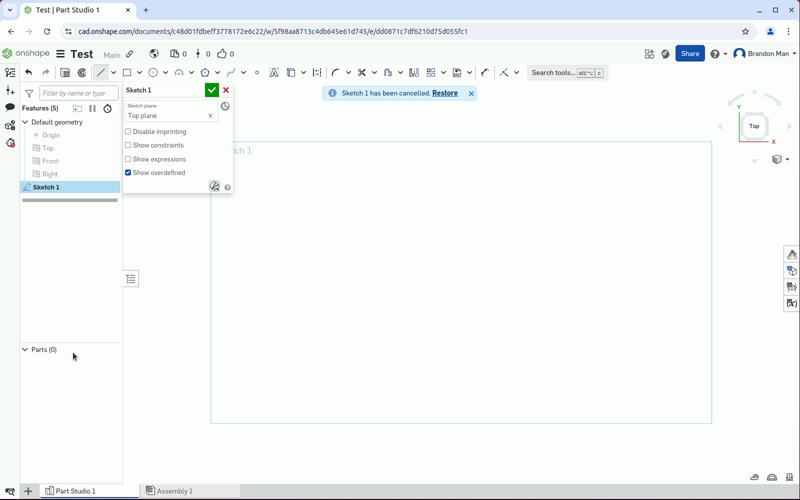
key_down(shift)
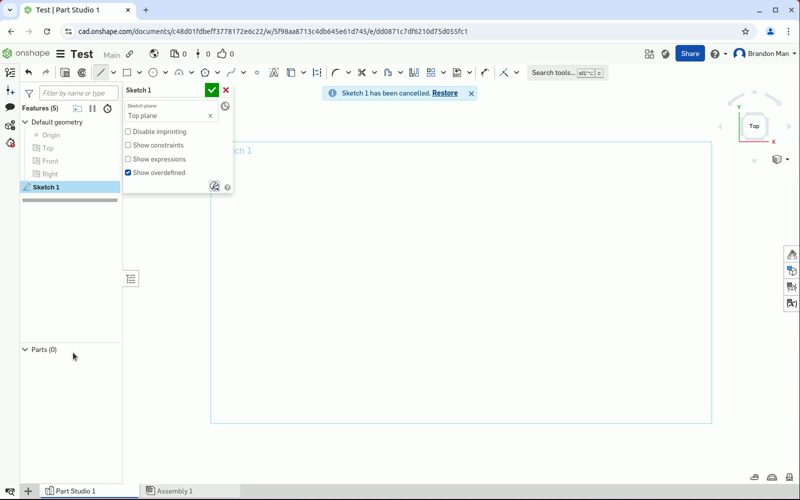
mouse_move(436, 321)
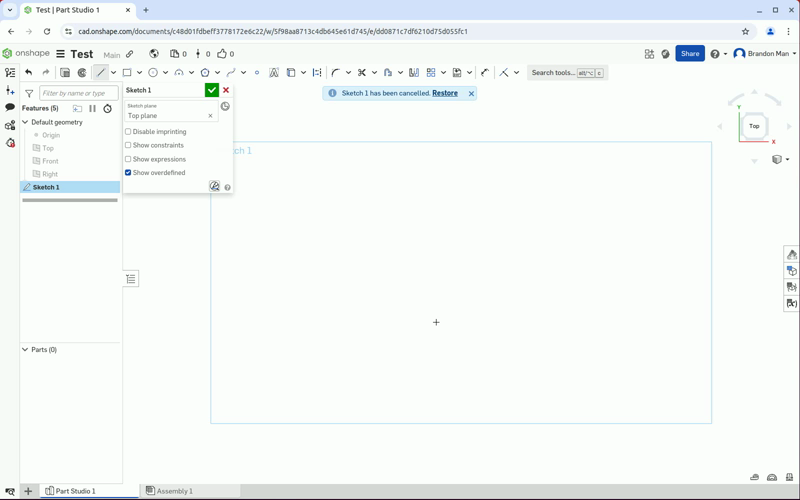
click(436, 321)
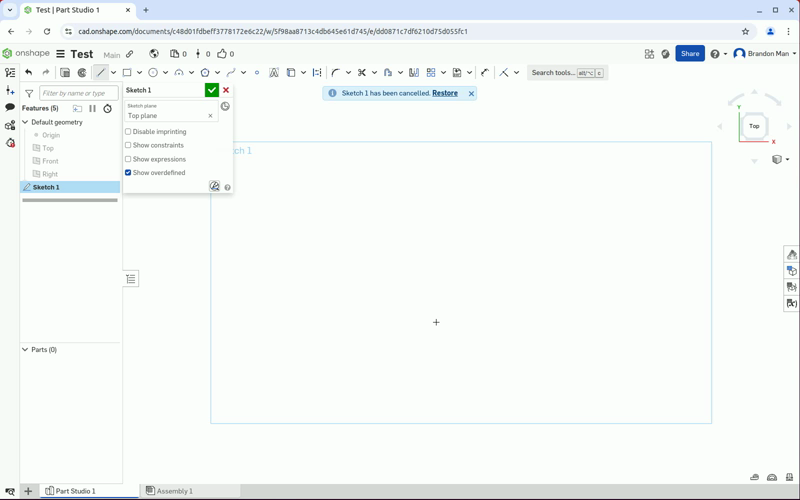
key_up(shift)
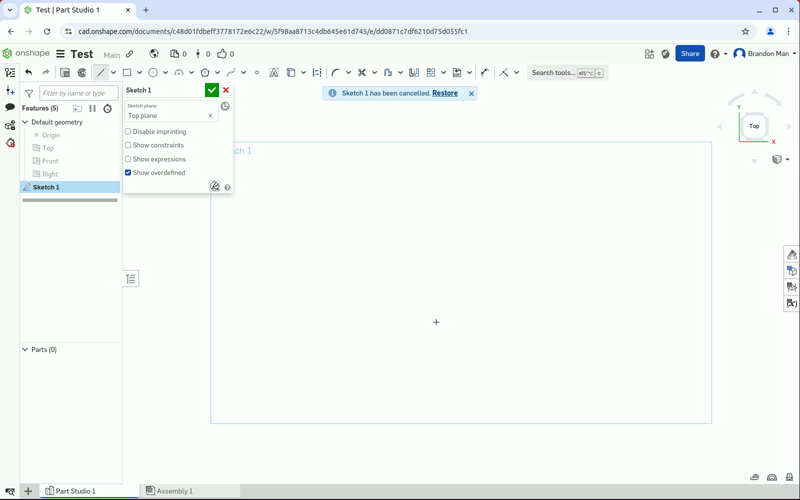
key_down(shift)
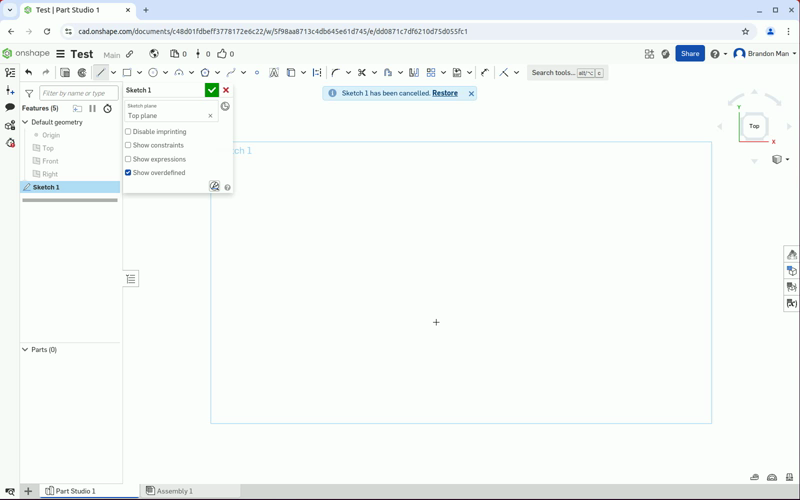
mouse_move(466, 321)
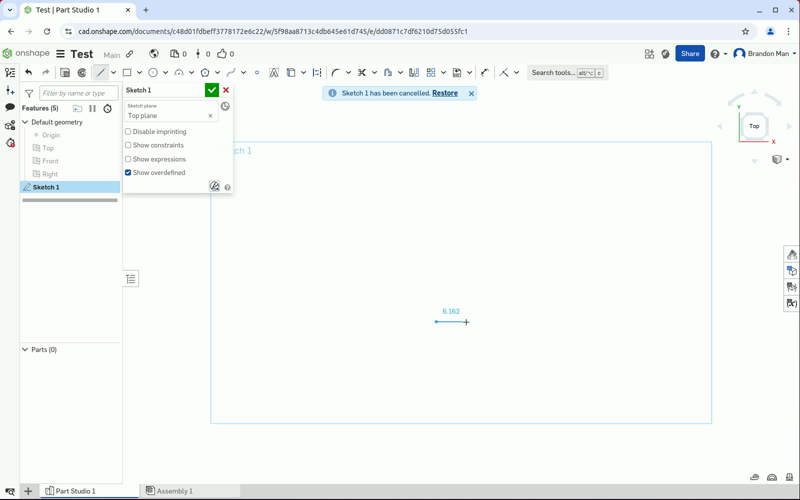
mouse_move(485, 321)
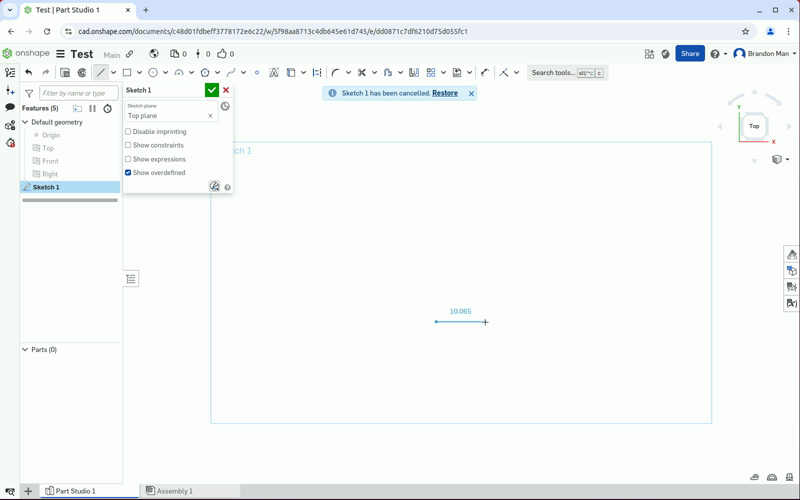
click(485, 321)
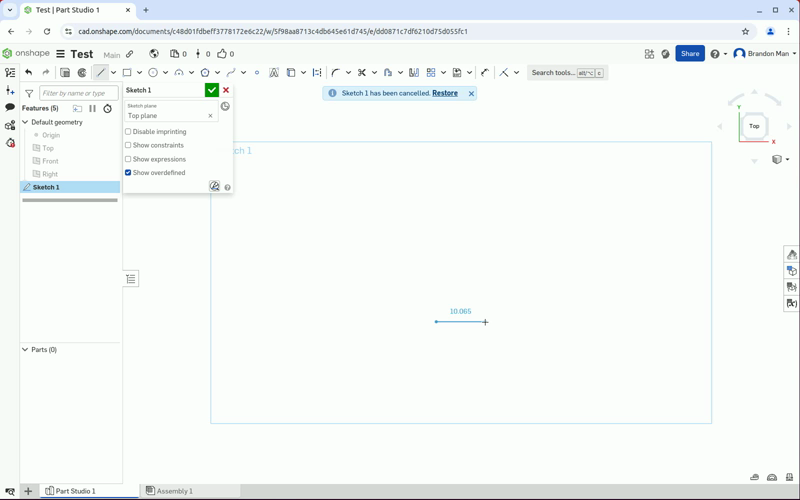
key_up(shift)
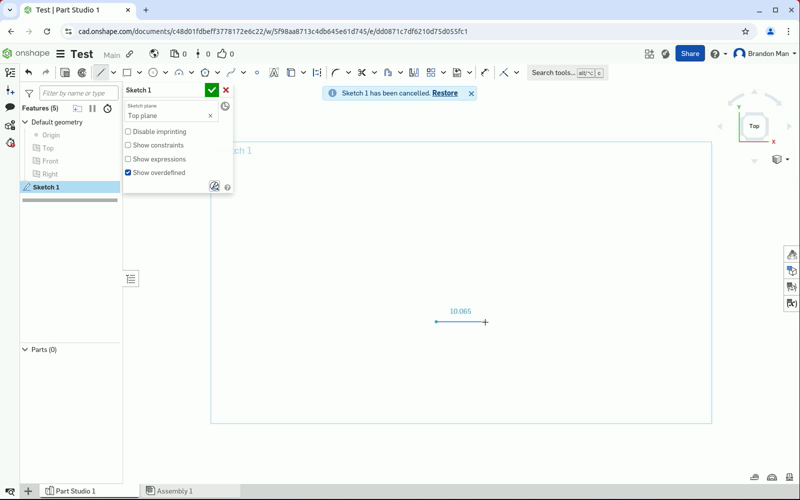
key_down(shift)
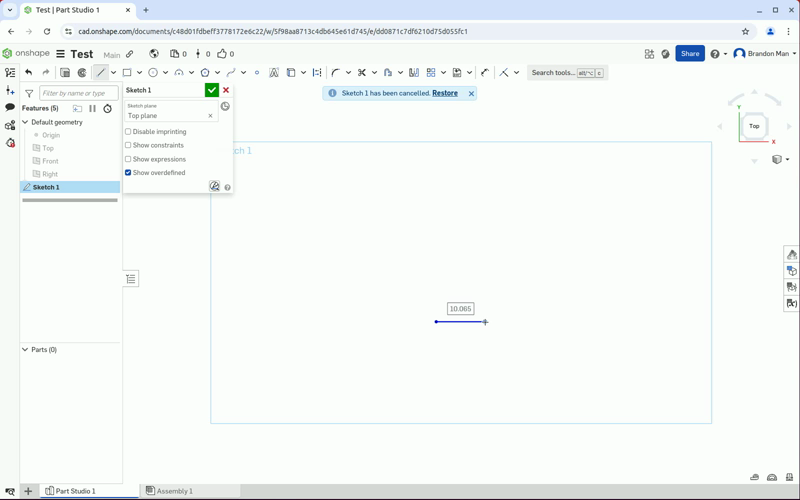
mouse_move(485, 242)
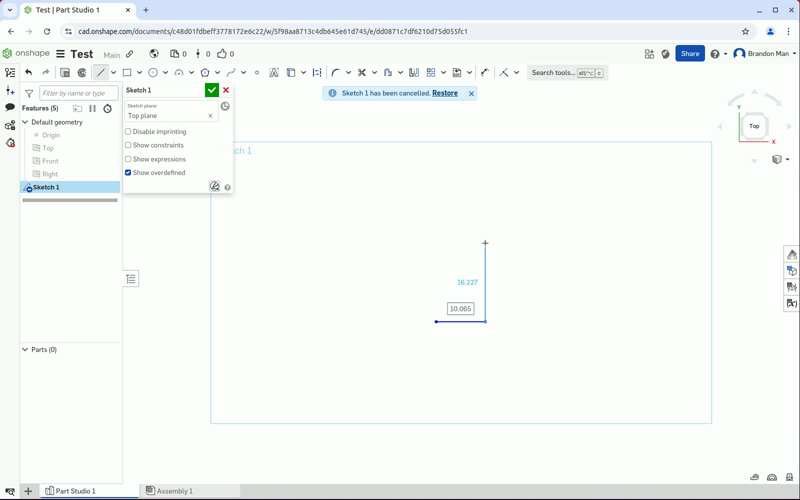
click(485, 242)
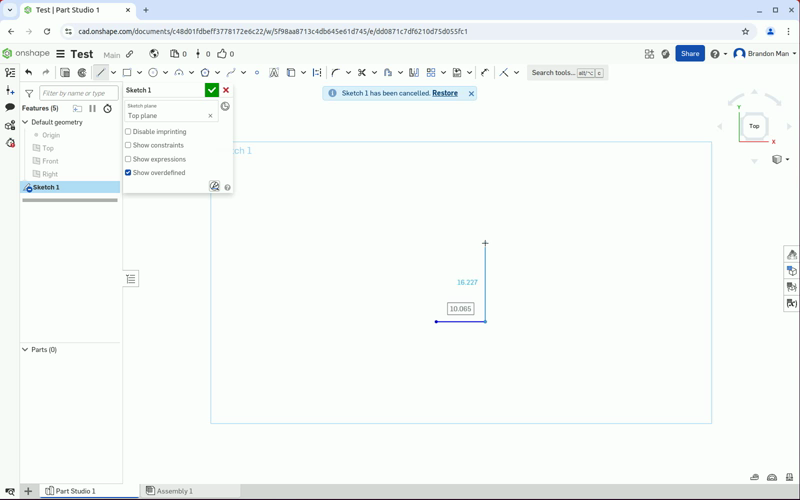
key_up(shift)
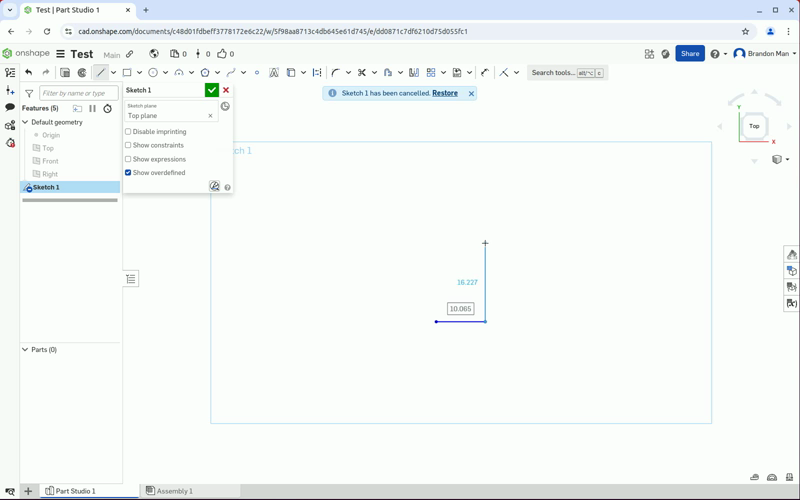
key_down(shift)
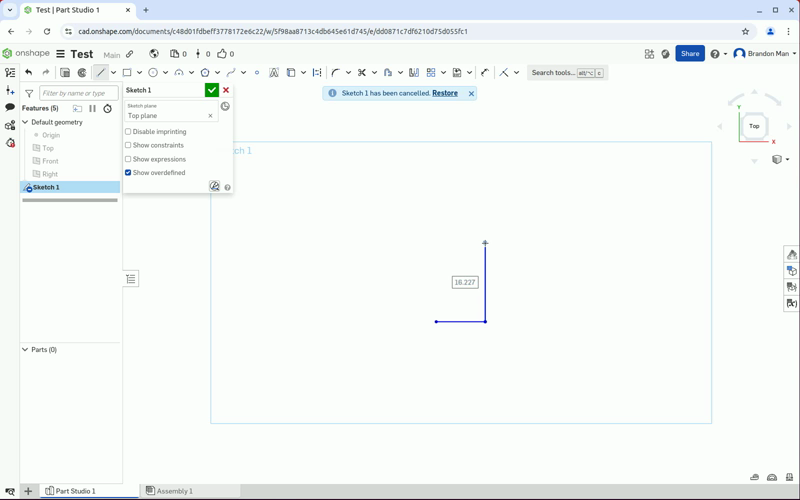
mouse_move(515, 242)
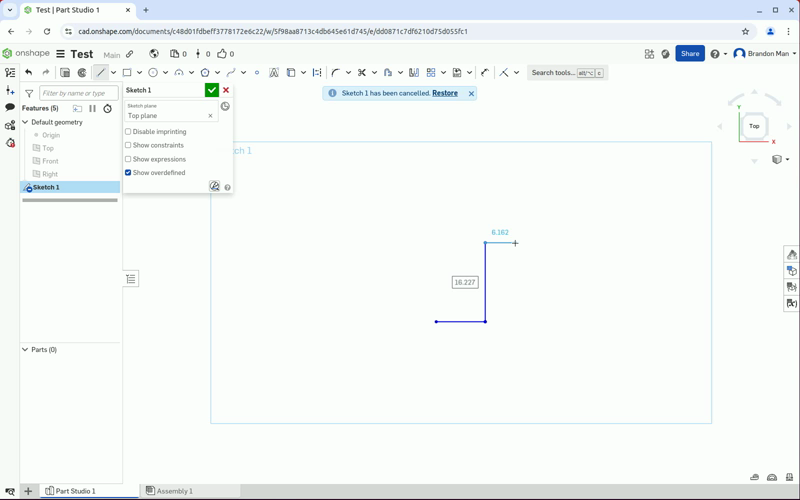
mouse_move(477, 242)
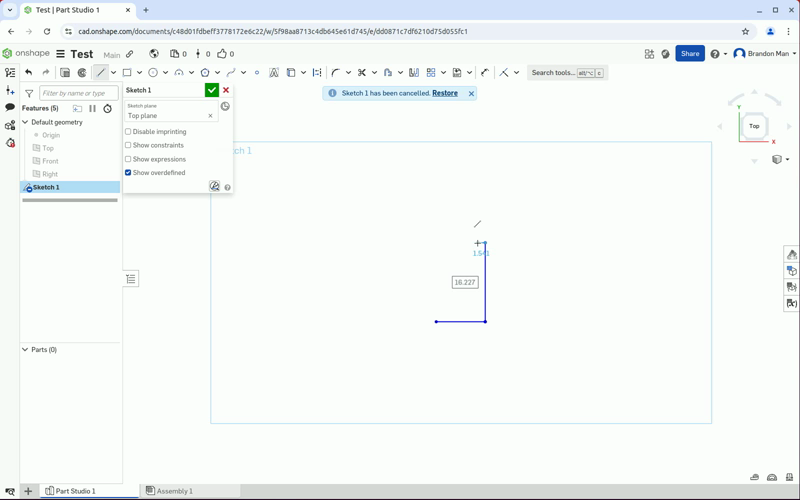
click(477, 242)
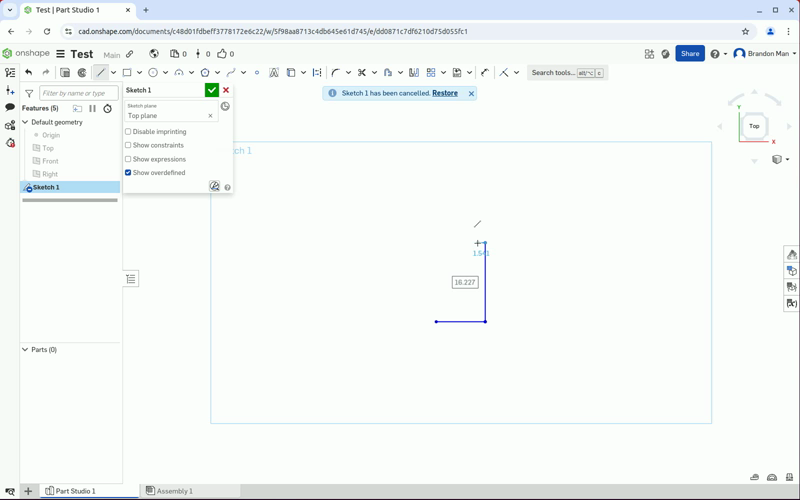
key_up(shift)
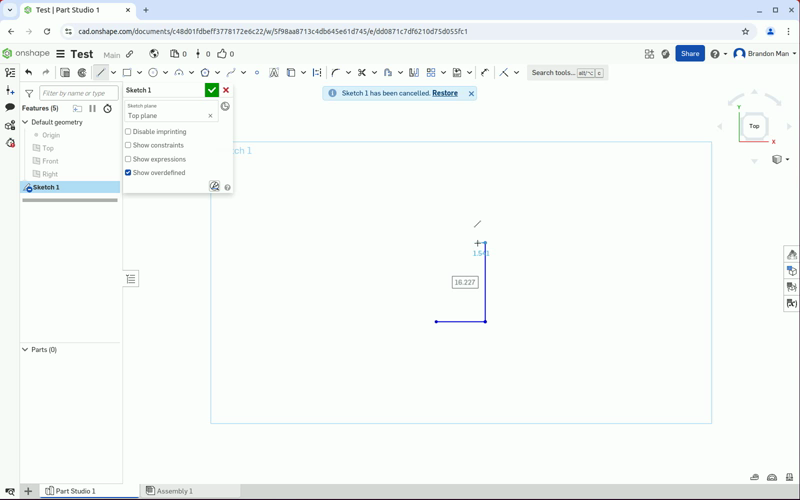
key_down(shift)
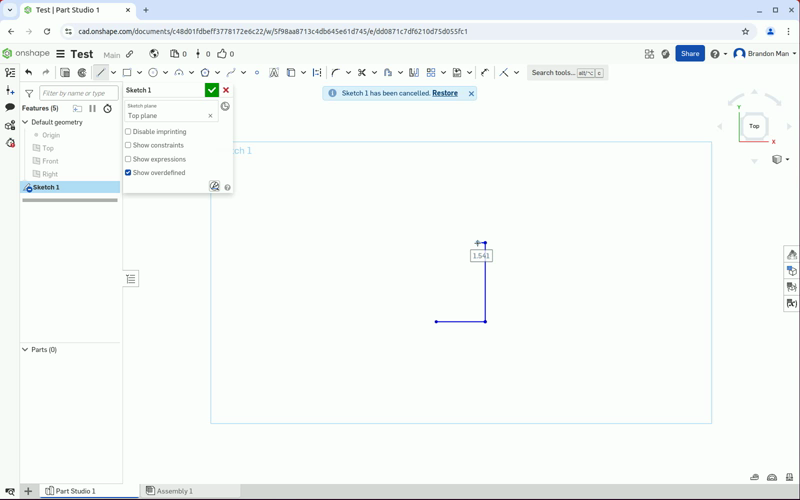
mouse_move(507, 242)
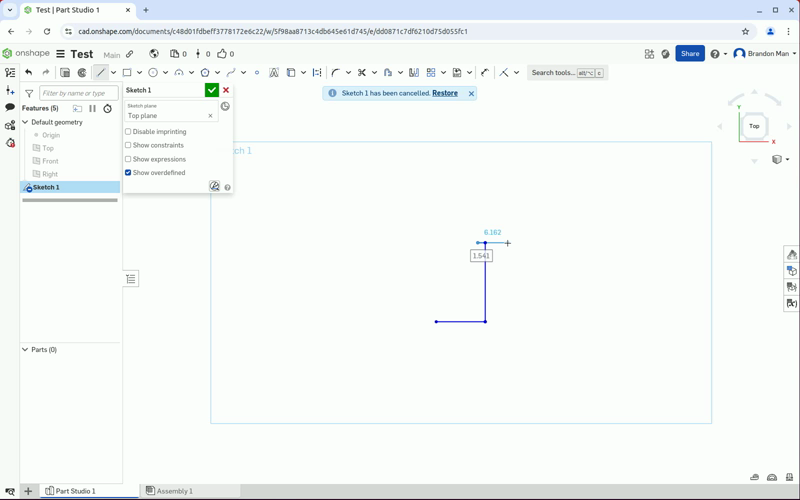
mouse_move(443, 242)
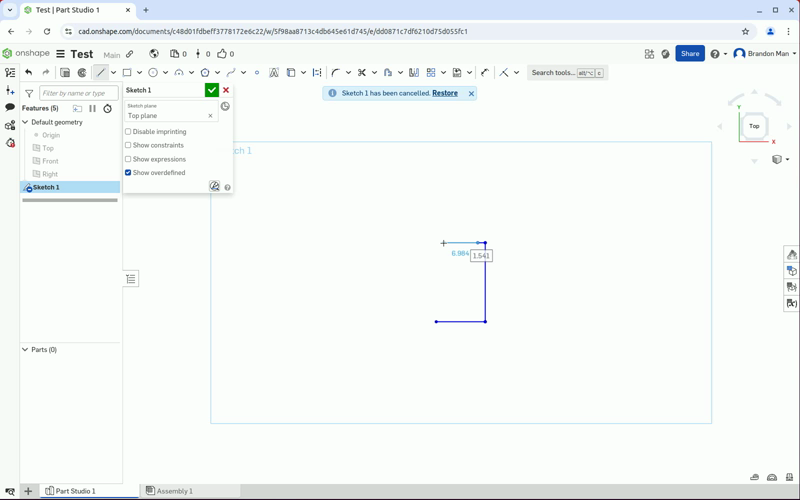
click(443, 242)
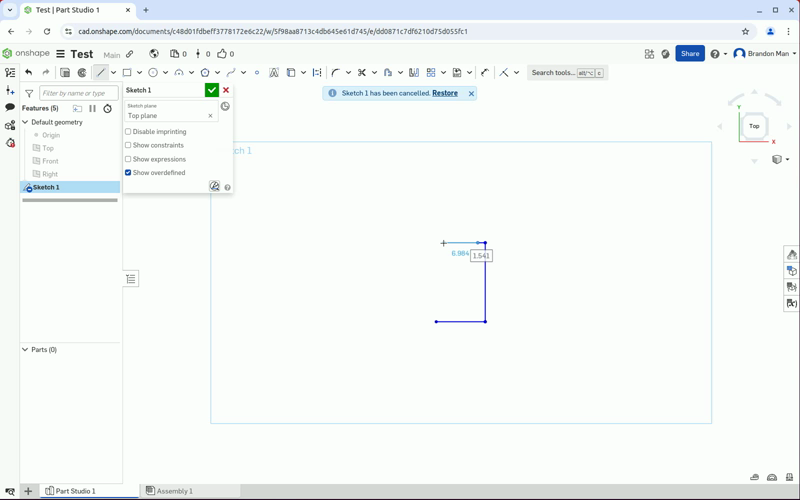
key_up(shift)
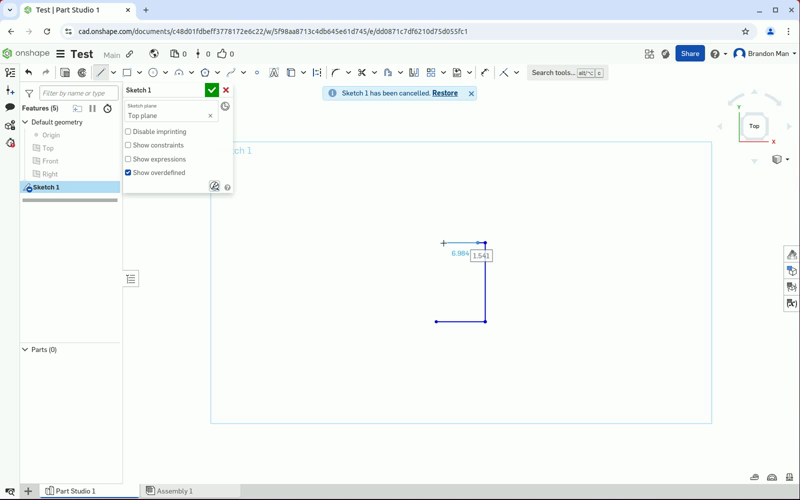
key_down(shift)
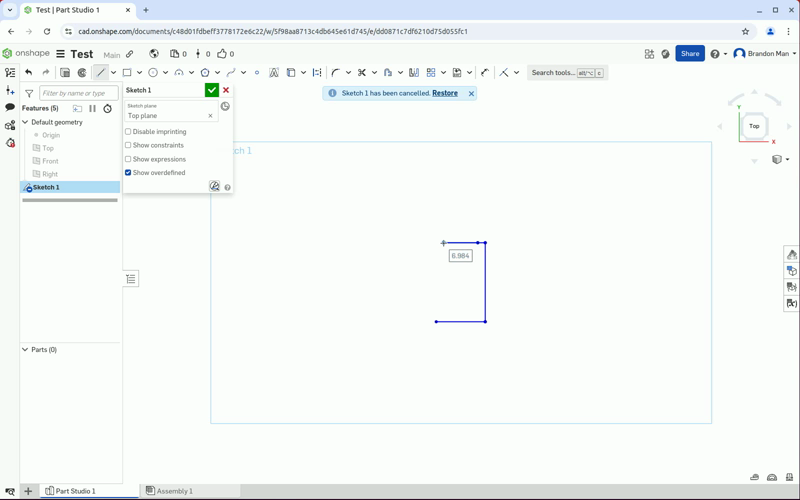
mouse_move(473, 242)
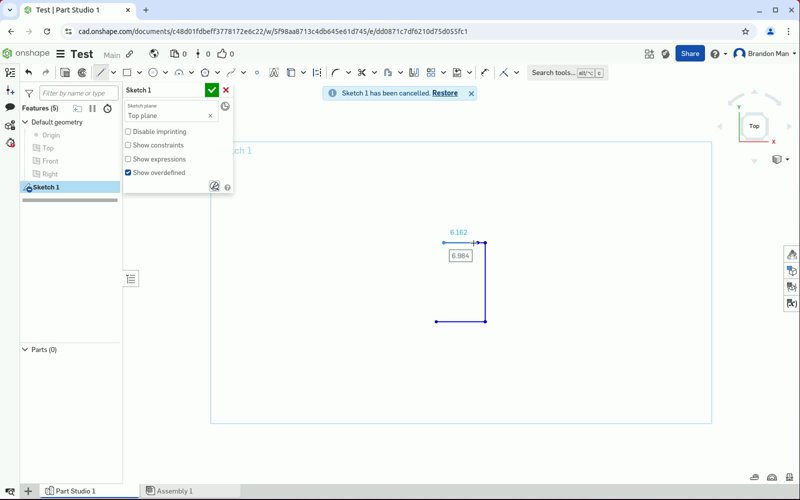
mouse_move(436, 242)
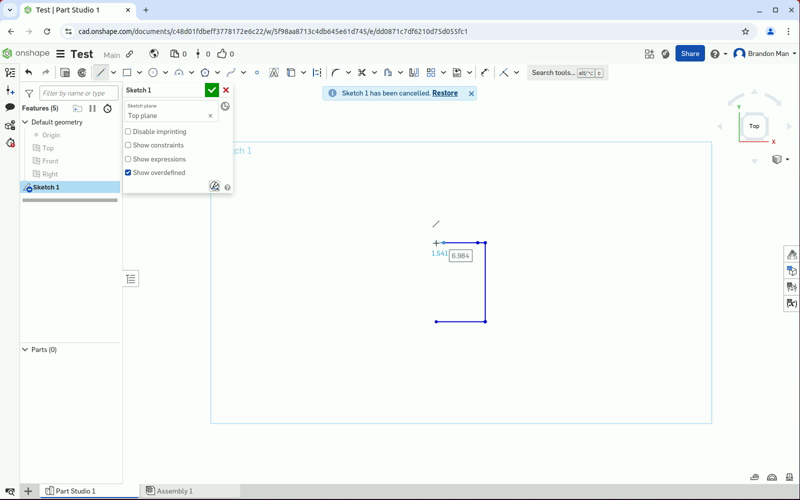
click(436, 242)
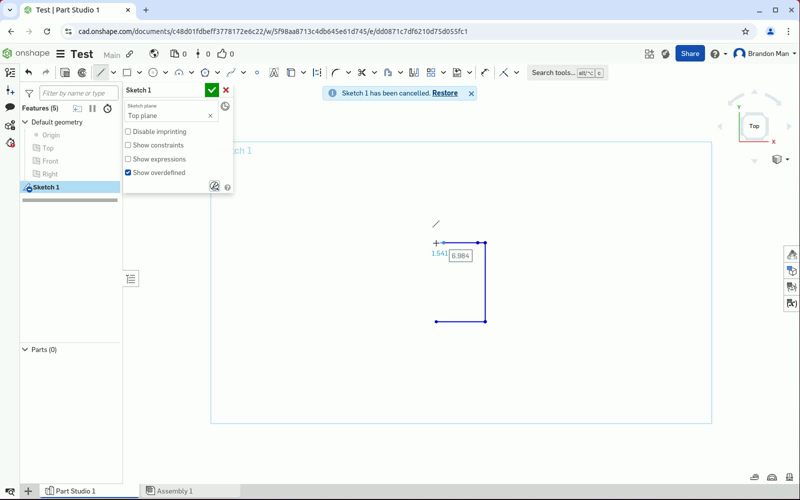
key_up(shift)
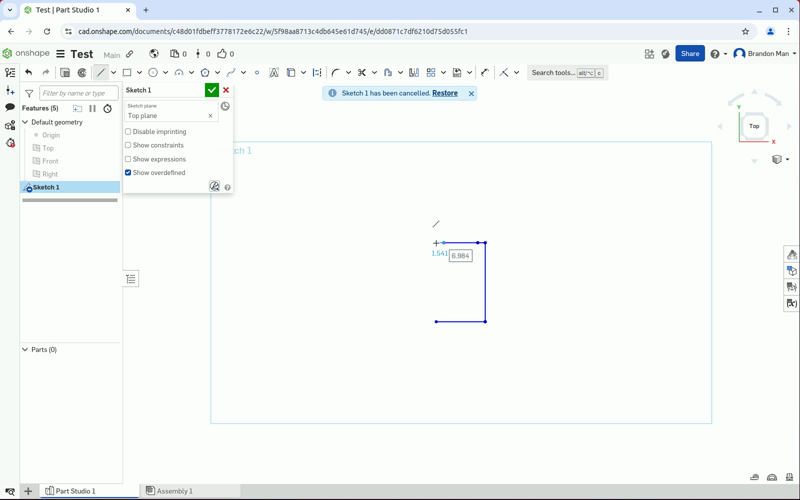
key_down(shift)
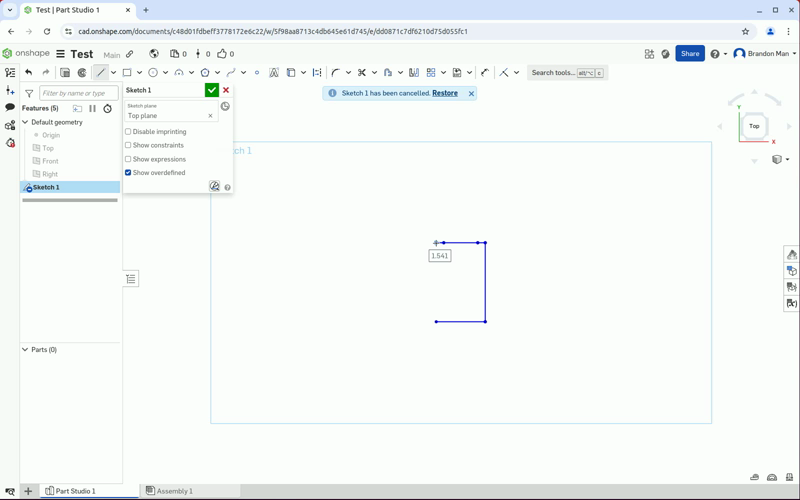
mouse_move(436, 321)
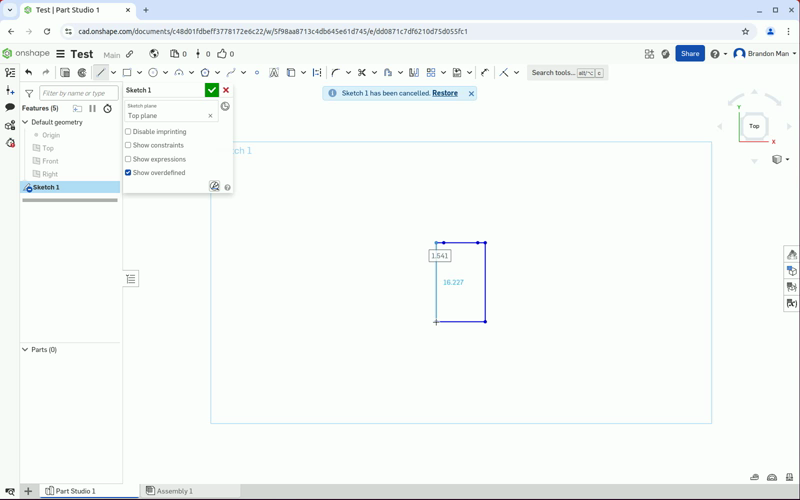
key_up(shift)
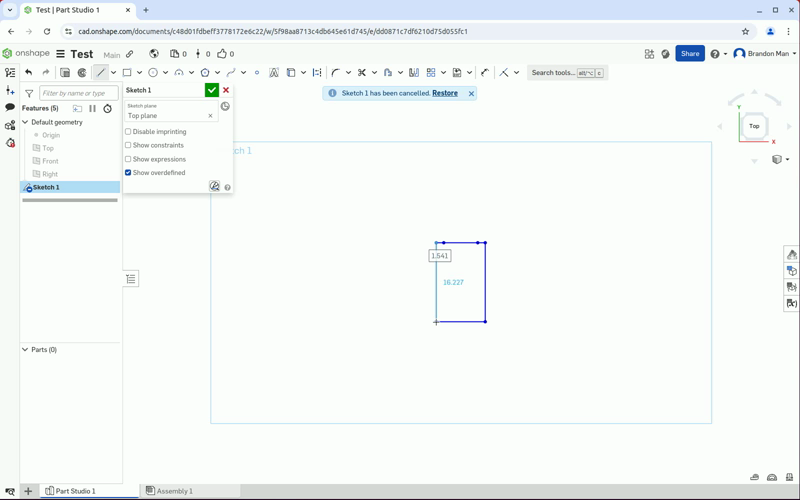
click(436, 321)
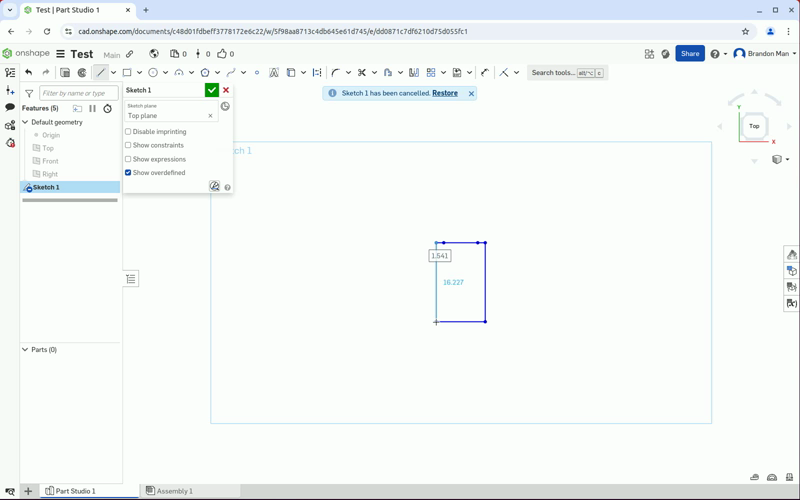
key(esc)
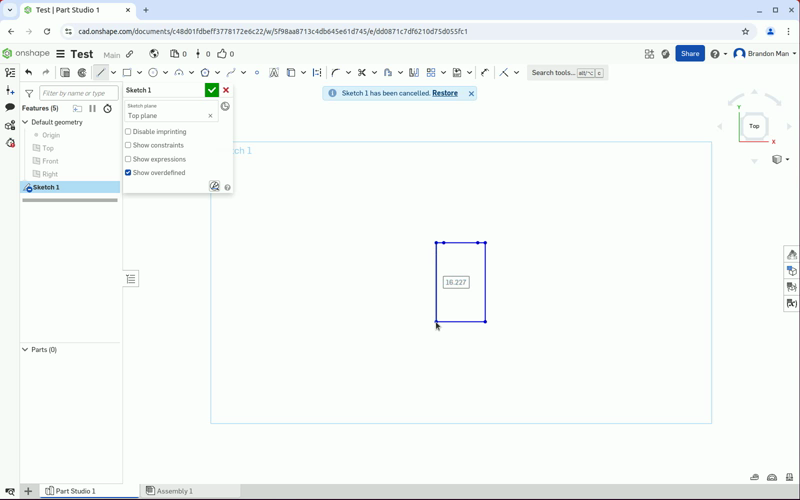
mouse_move(450, 256)
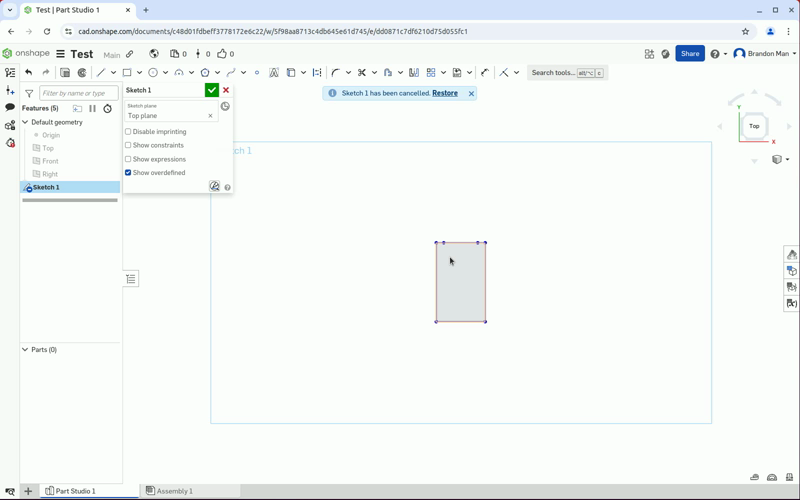
click(450, 256)
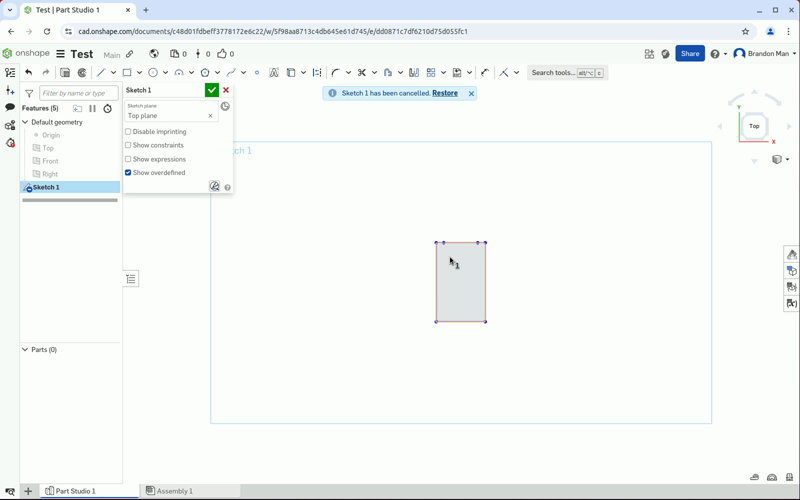
mouse_move(73, 352)
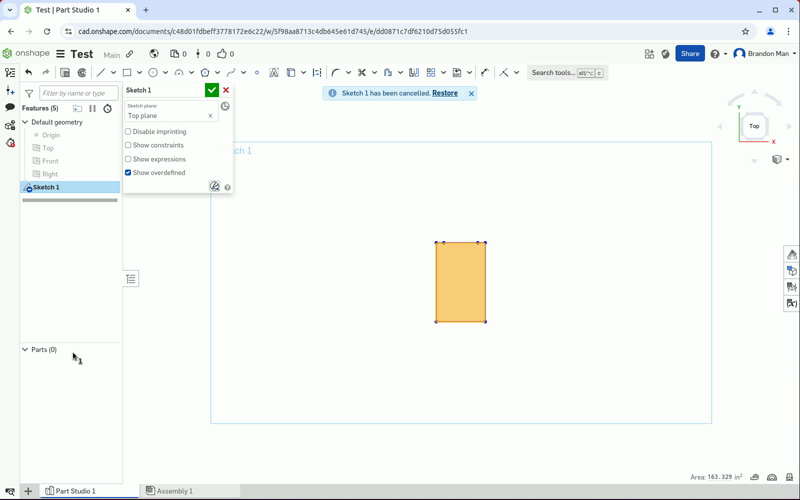
key(shift+y)
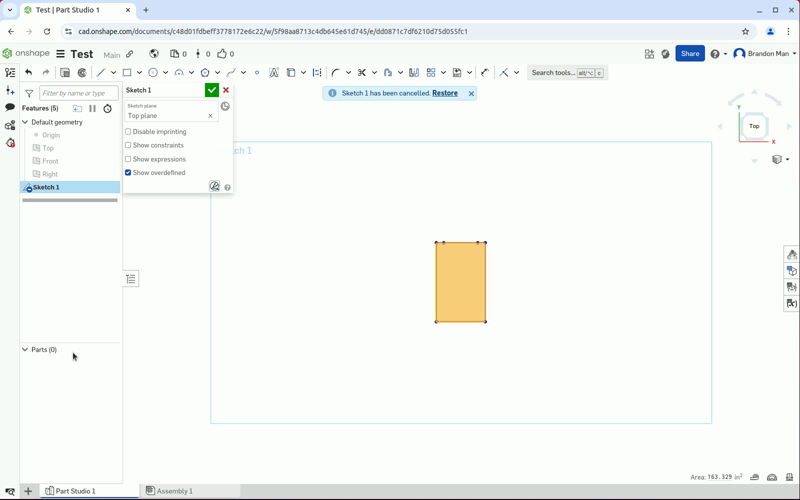
key(shift+e)
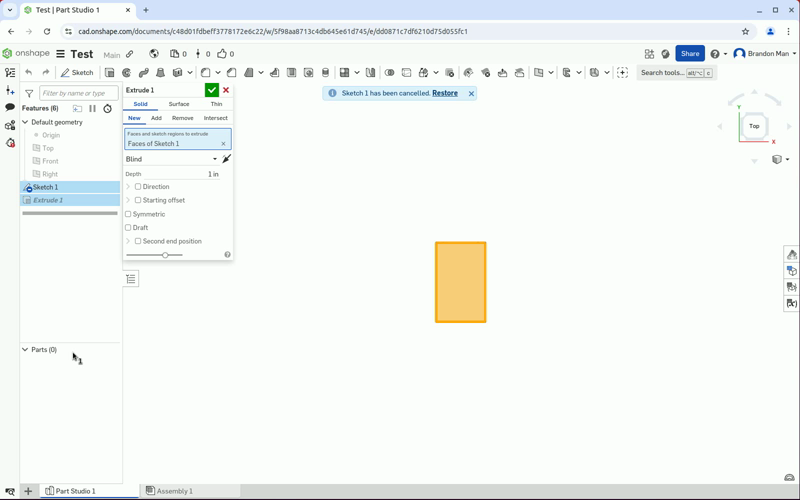
mouse_move(143, 106)
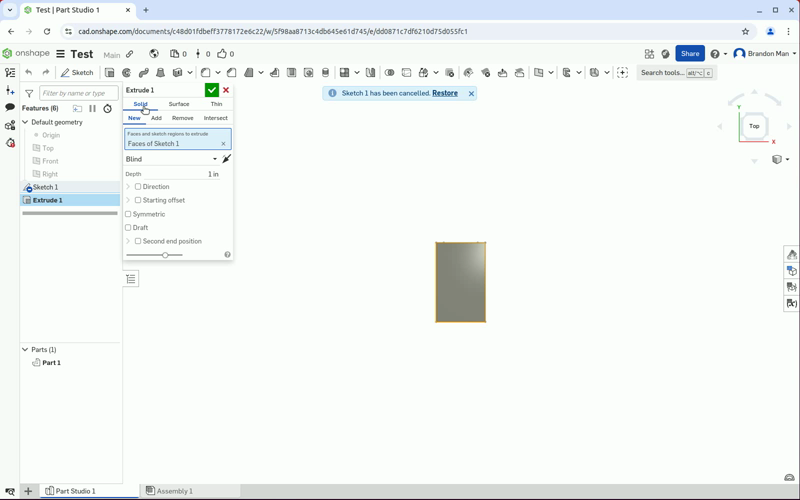
click(143, 106)
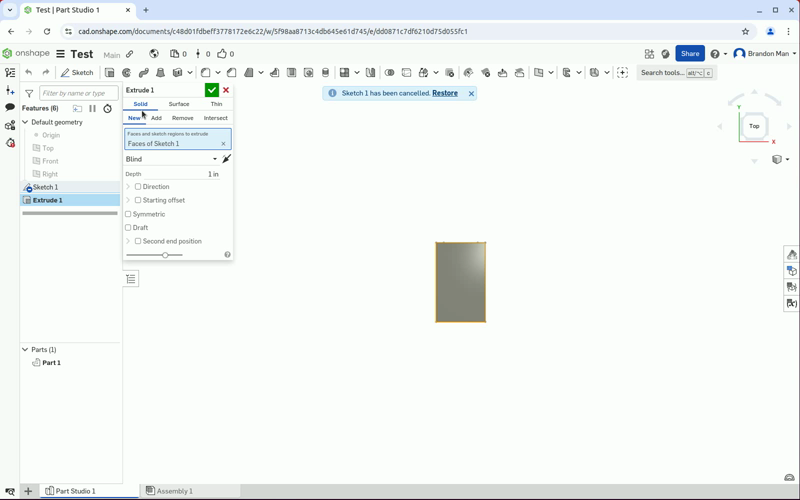
mouse_move(137, 120)
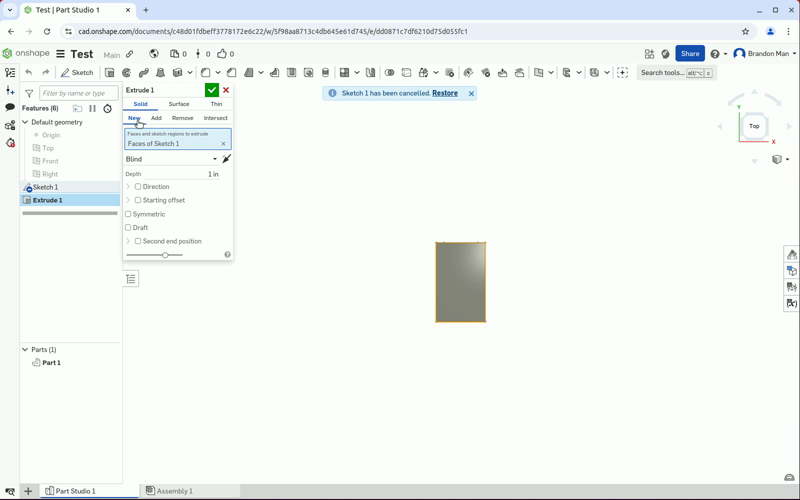
click(137, 120)
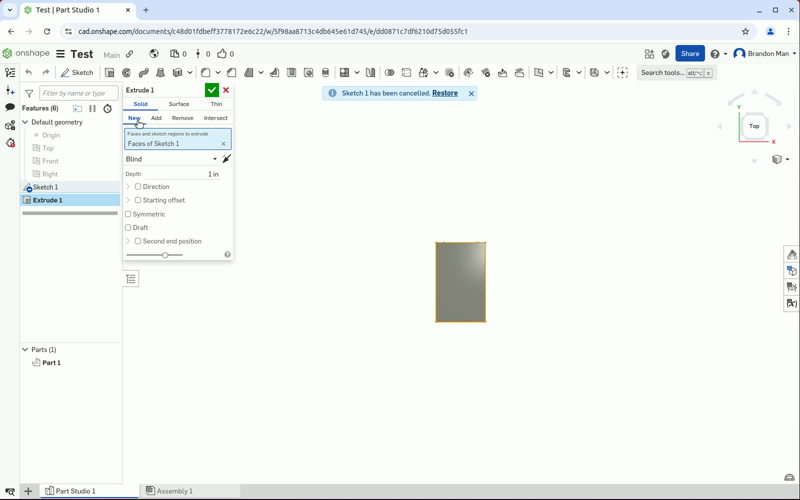
key(tab, 4)
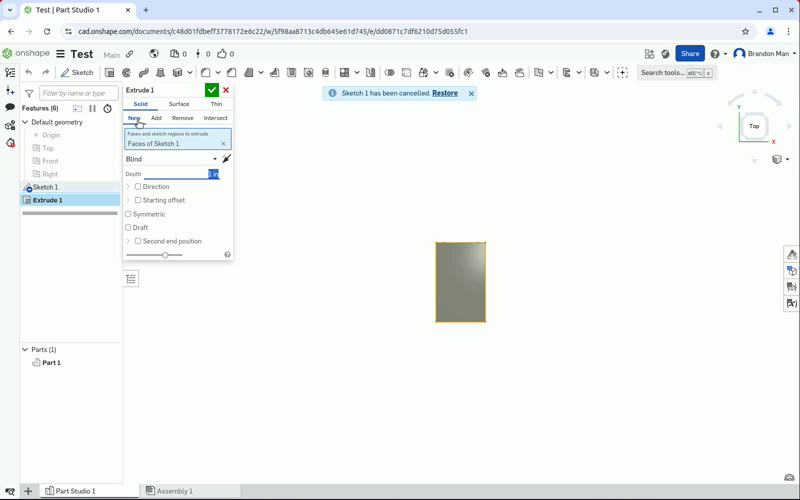
text(6.258)
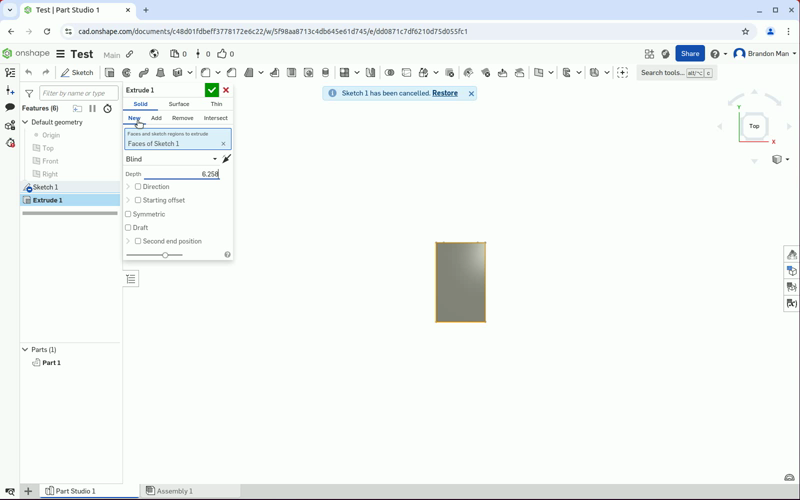
key(tab, 3)
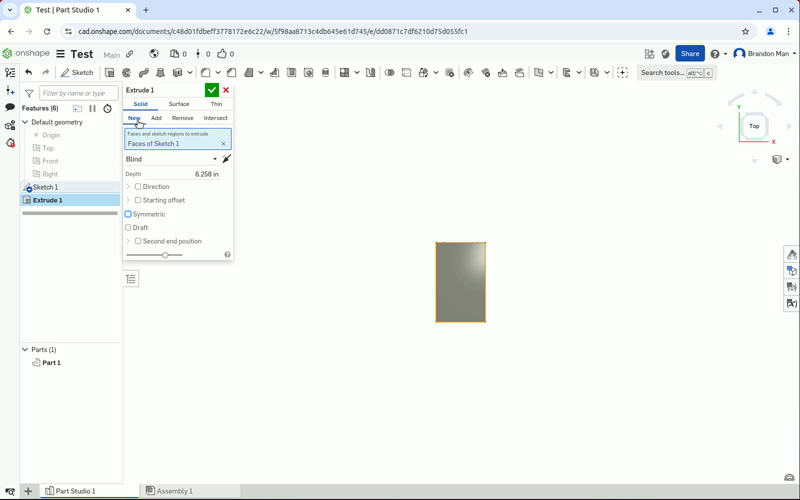
key(space)
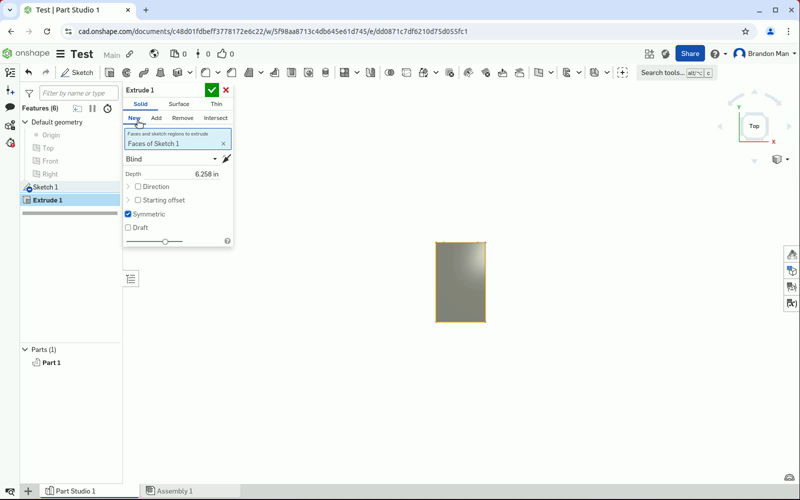
key(enter)
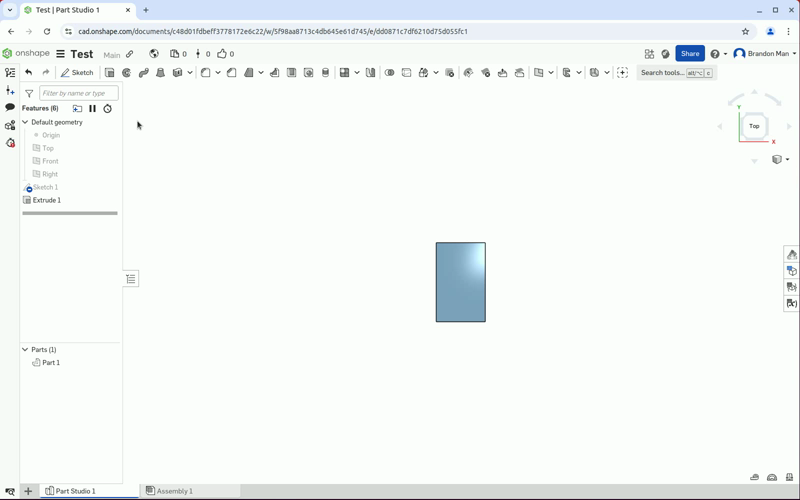
key(shift+h)
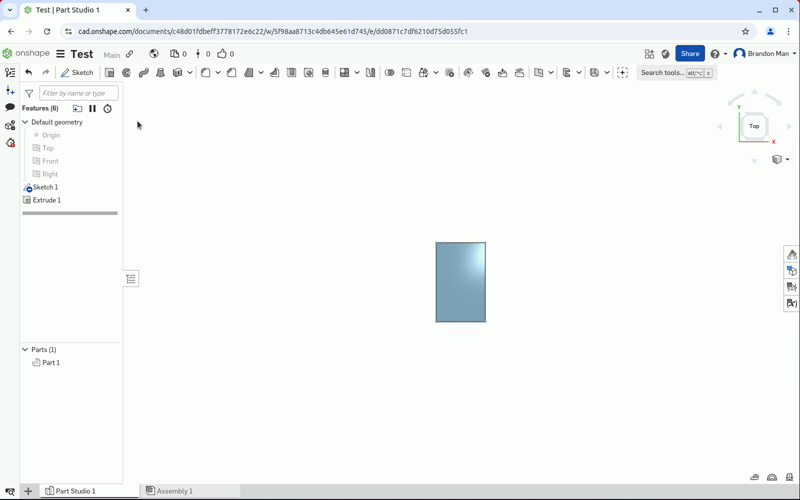
key(shift+h)
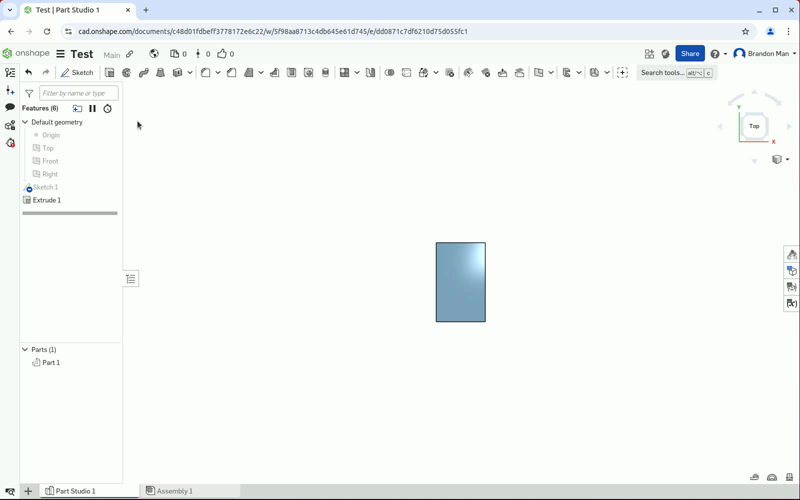
mouse_move(73, 189)
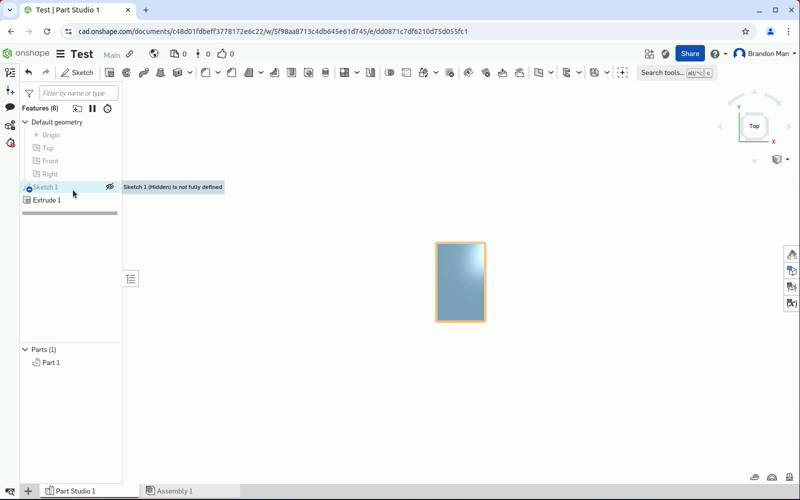
click(73, 189)
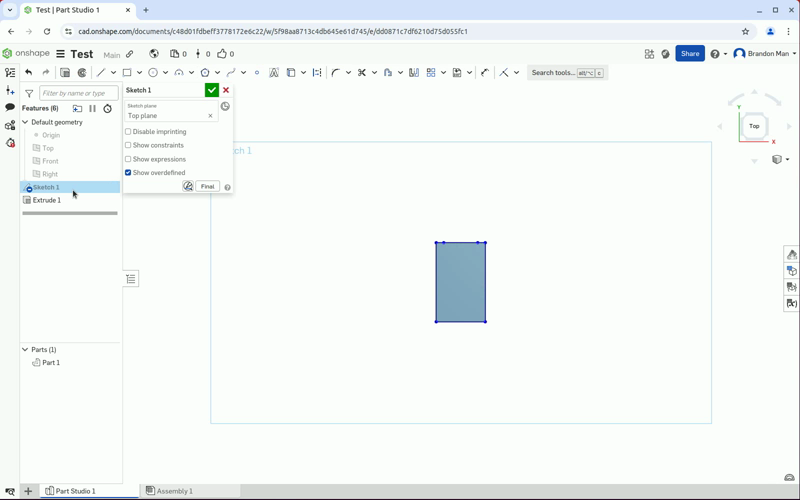
mouse_move(229, 92)
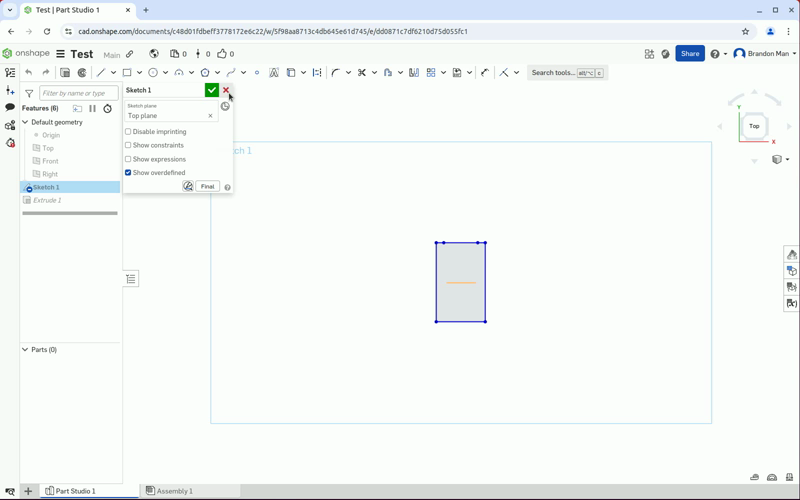
click(229, 92)
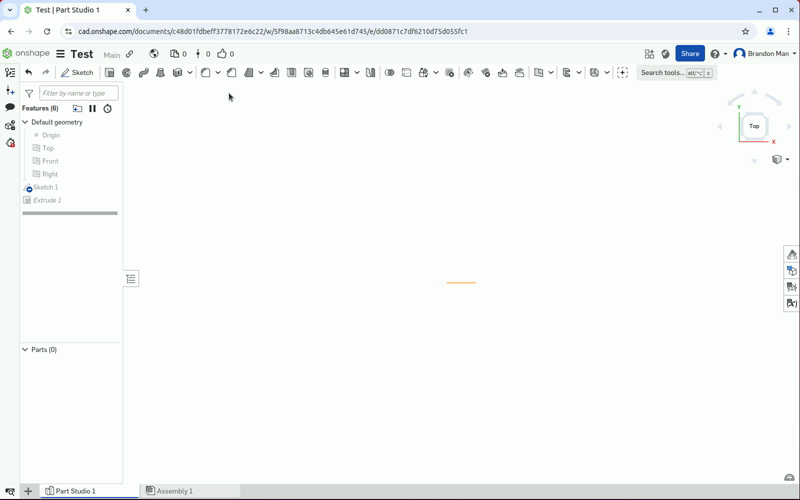
mouse_move(73, 352)
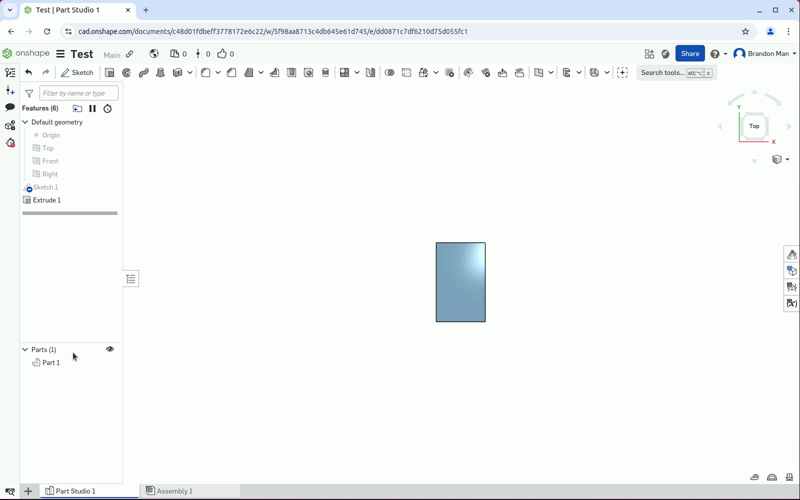
key(y)
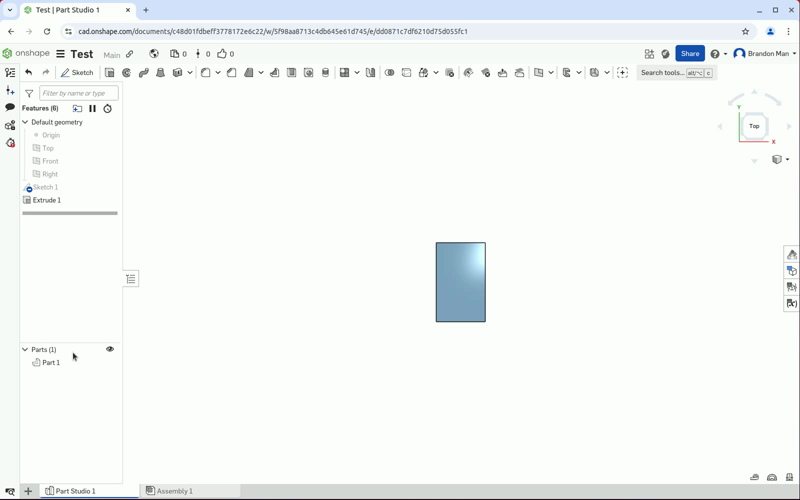
key(shift+p)
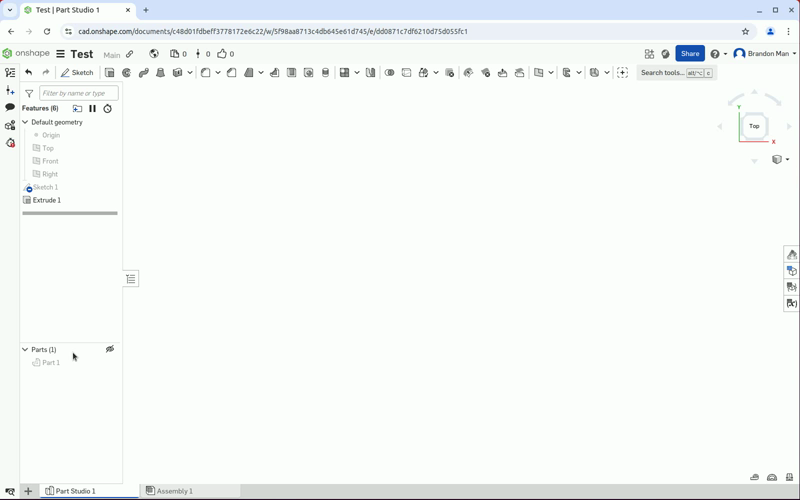
key(space)
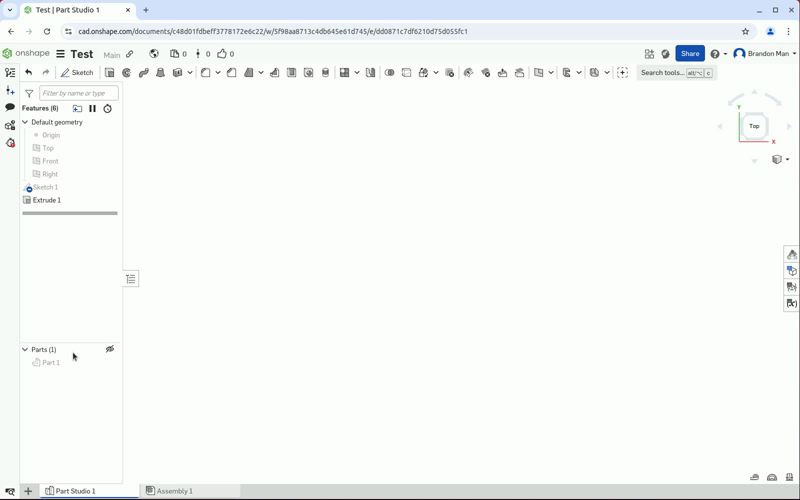
key_down(shift)
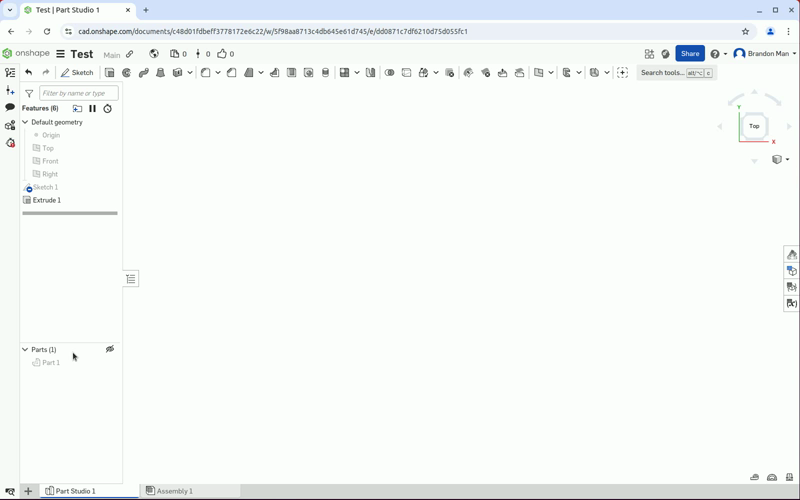
key(up)
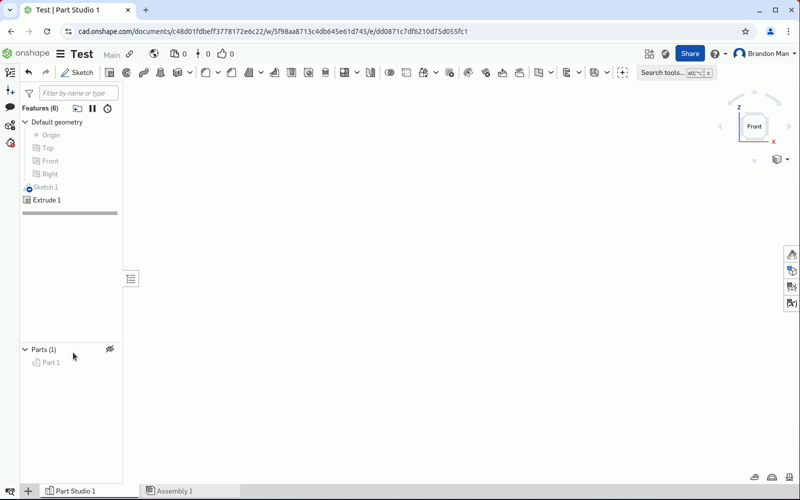
key_up(shift)
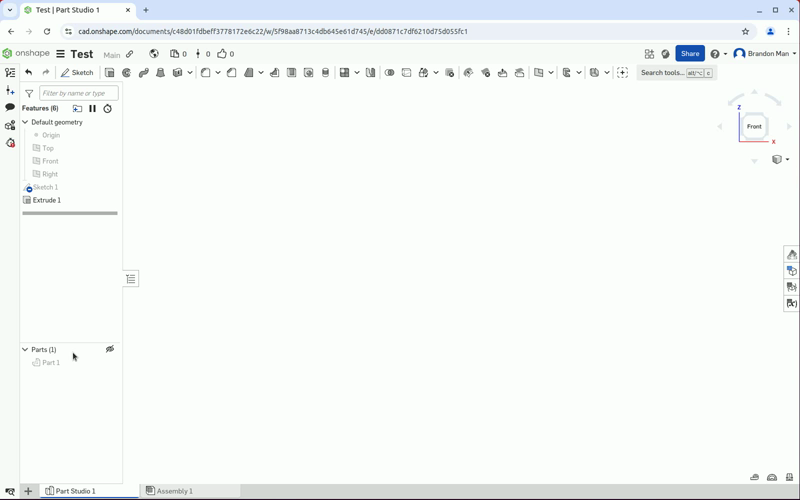
mouse_move(73, 352)
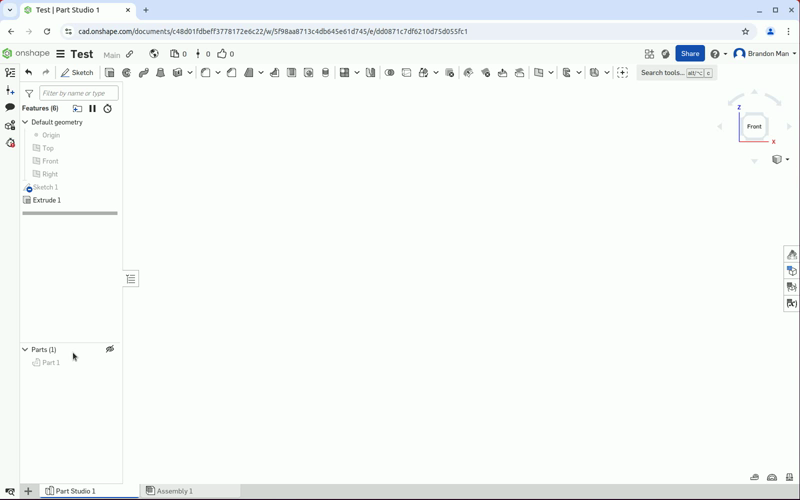
key(shift+y)
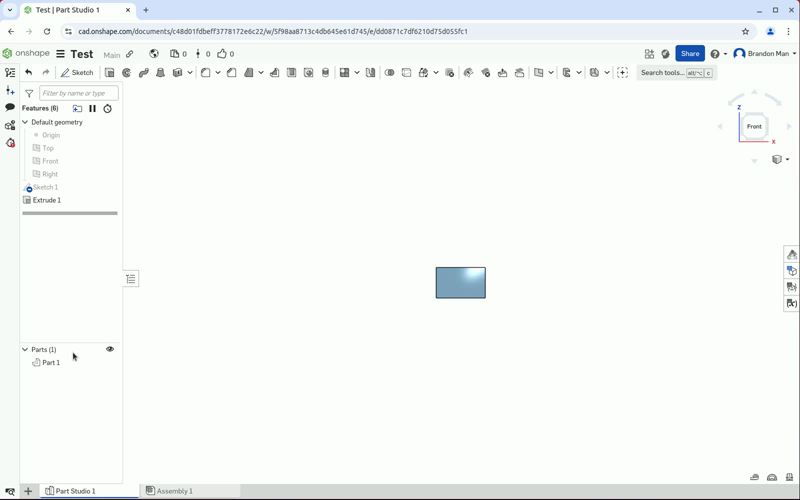
mouse_move(541, 75)
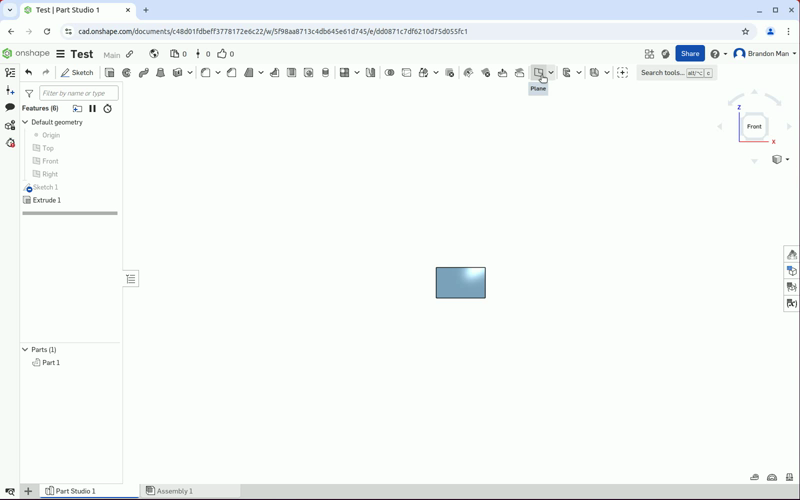
click(541, 75)
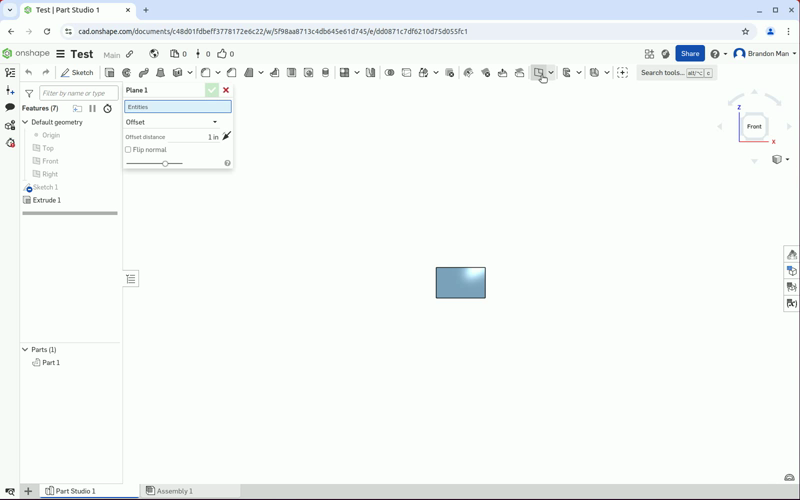
mouse_move(73, 163)
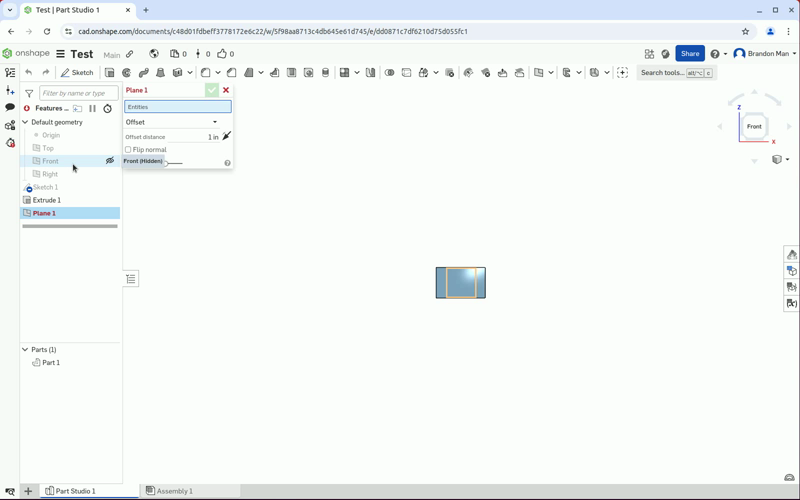
click(73, 163)
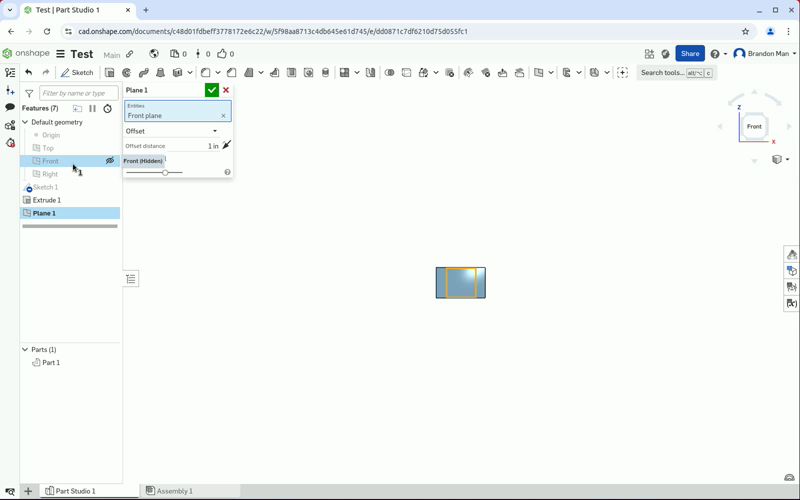
key(tab, 2)
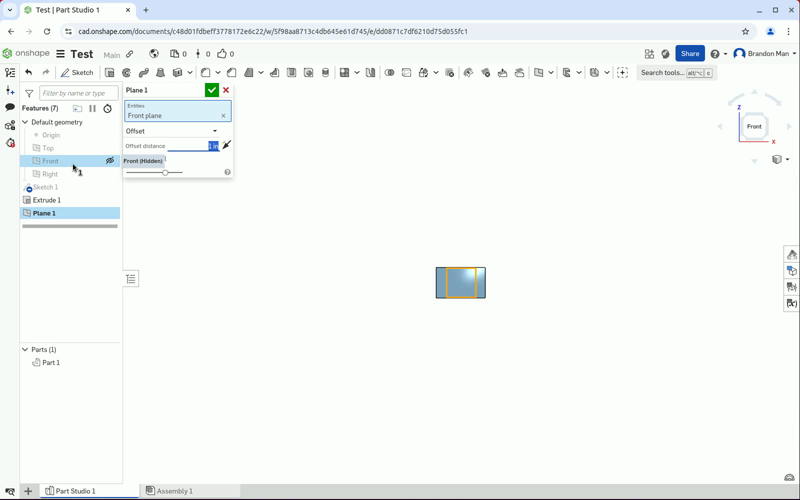
text(7.949)
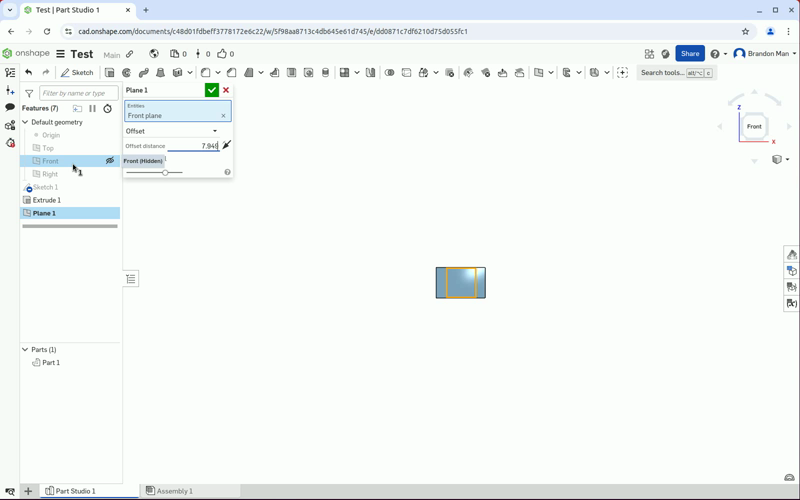
key(enter, 2)
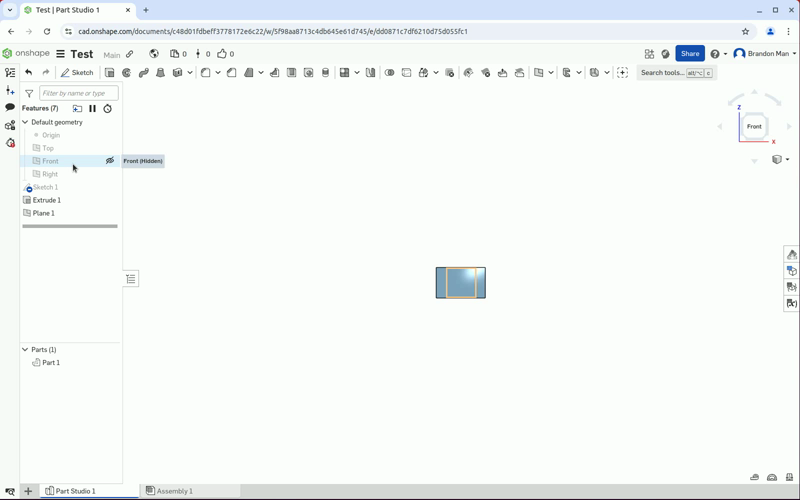
key(shift+s)
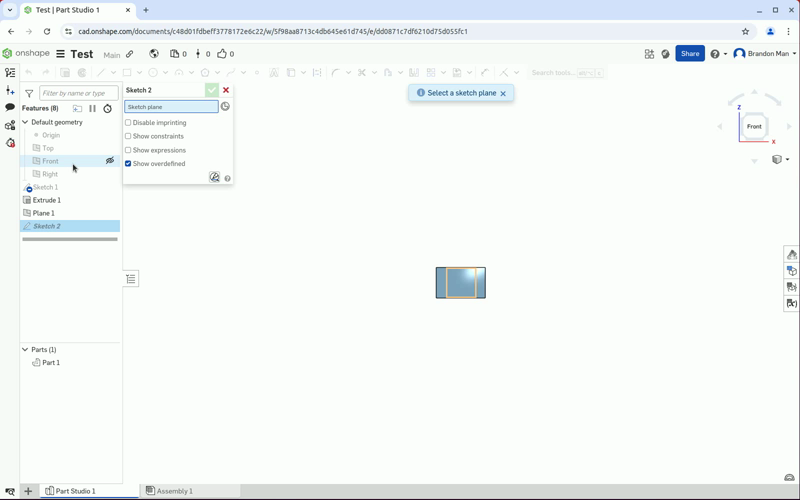
mouse_move(73, 215)
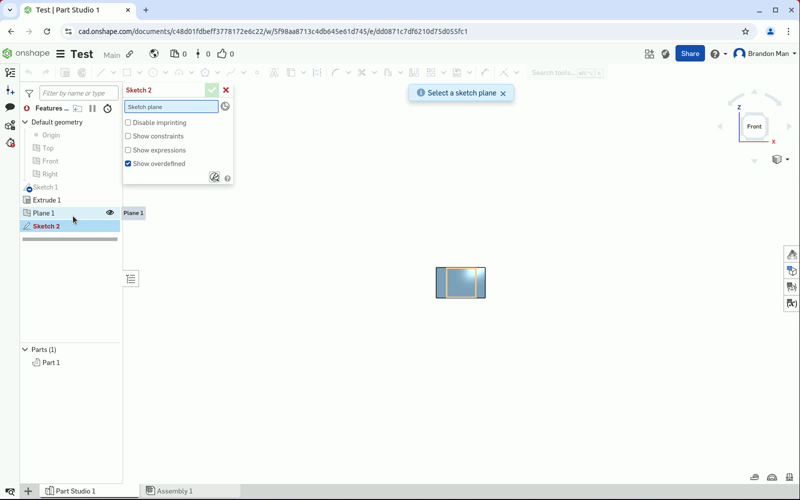
click(73, 215)
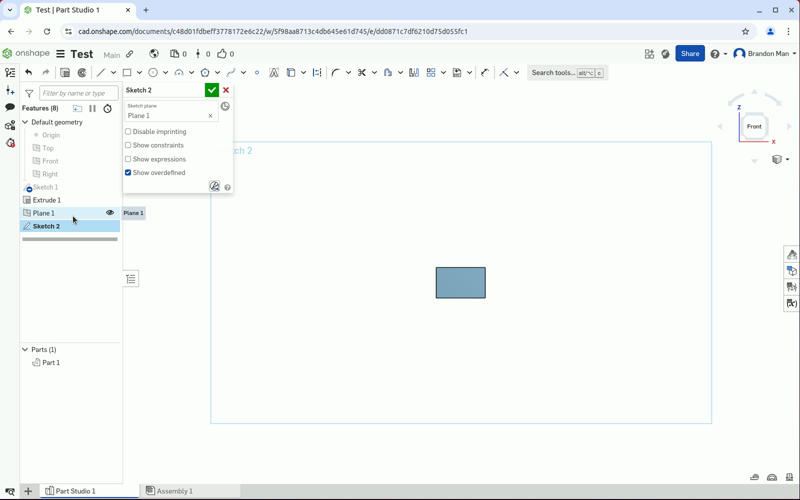
mouse_move(73, 352)
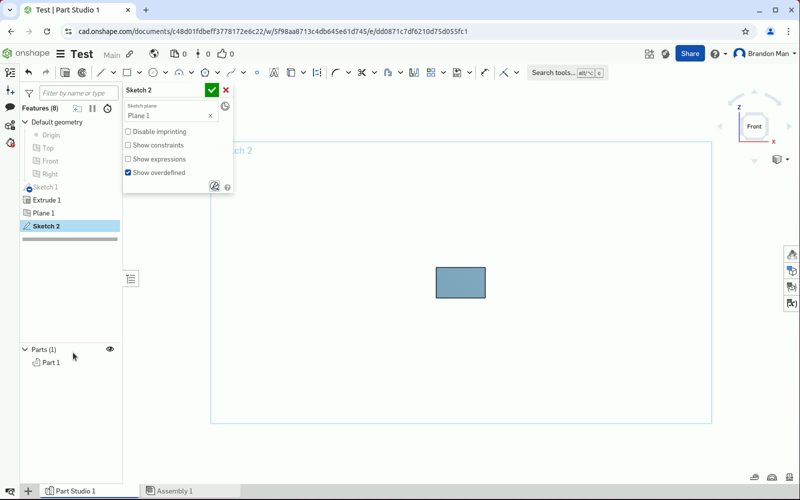
key(y)
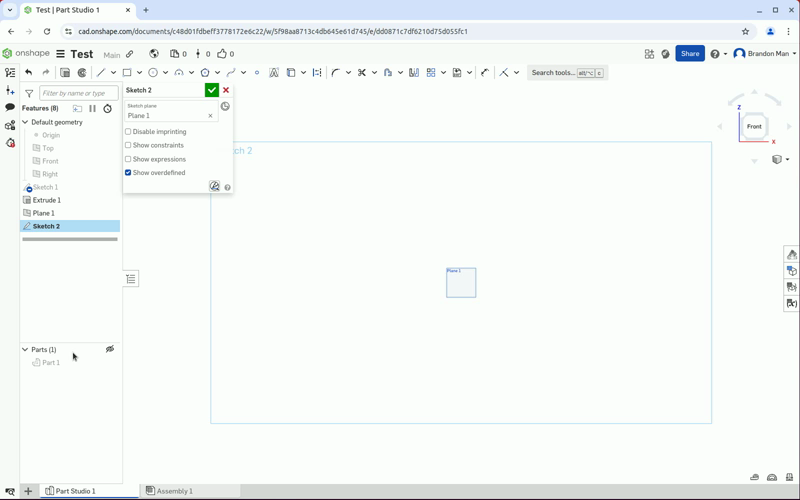
key(c)
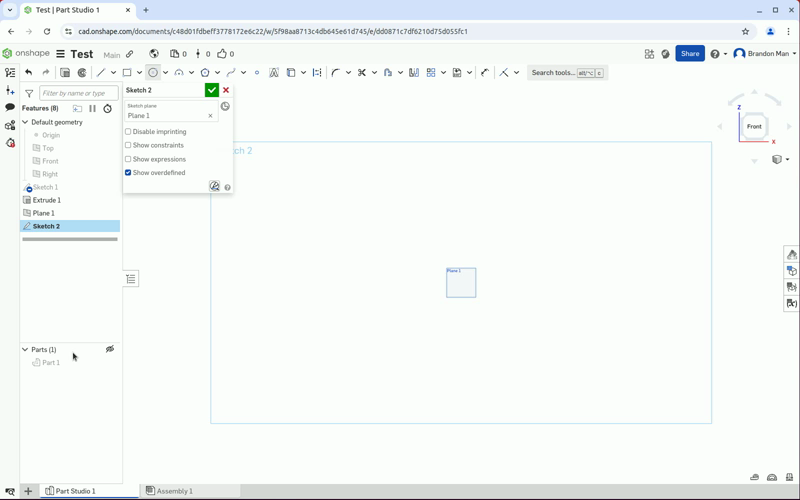
key_down(shift)
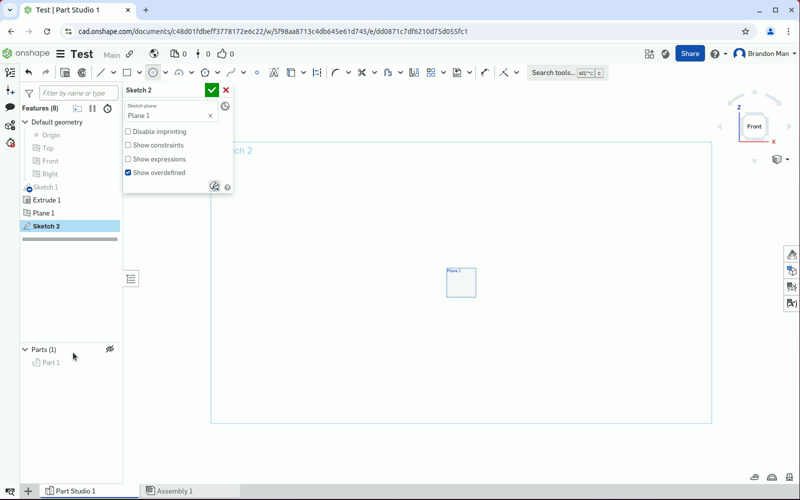
mouse_move(460, 282)
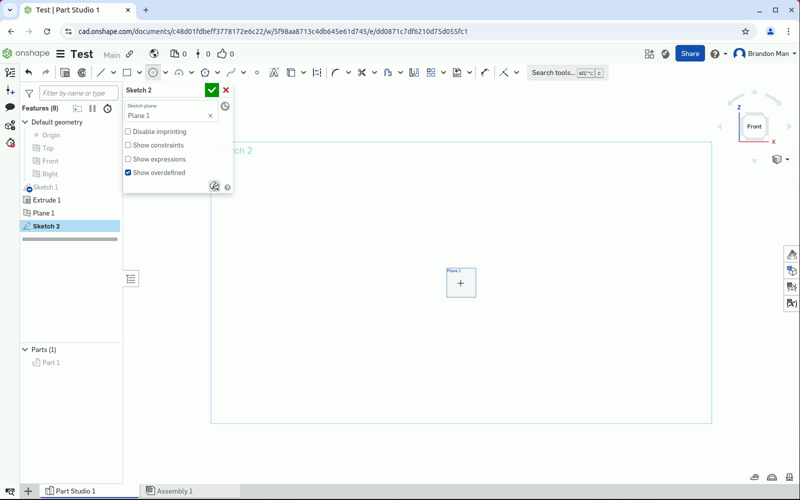
click(460, 282)
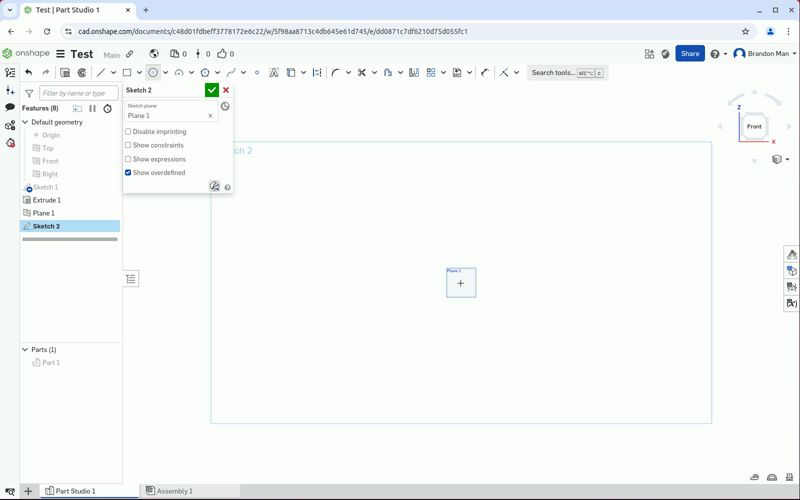
key_up(shift)
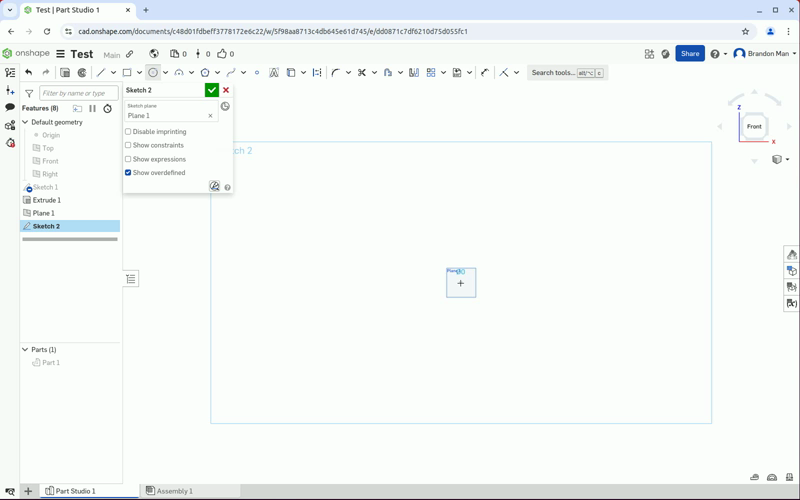
mouse_move(476, 282)
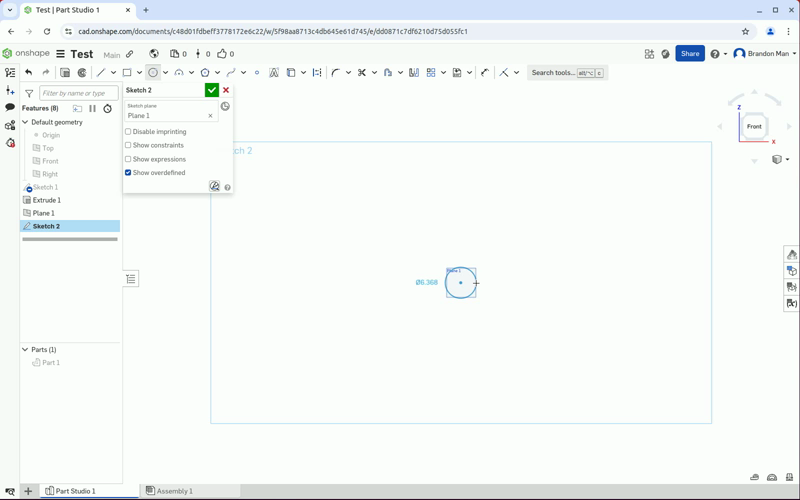
click(476, 282)
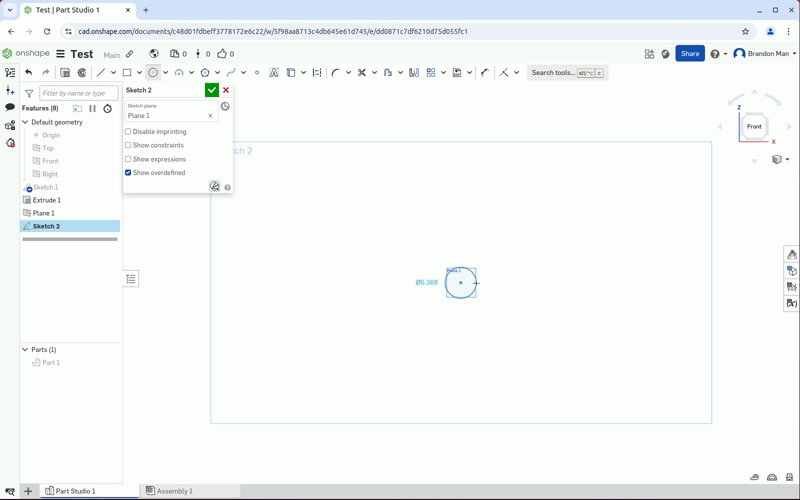
key(esc)
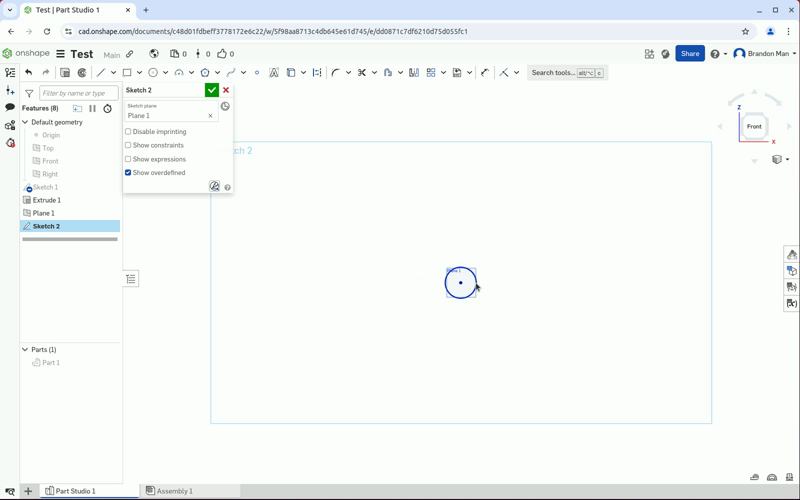
key(c)
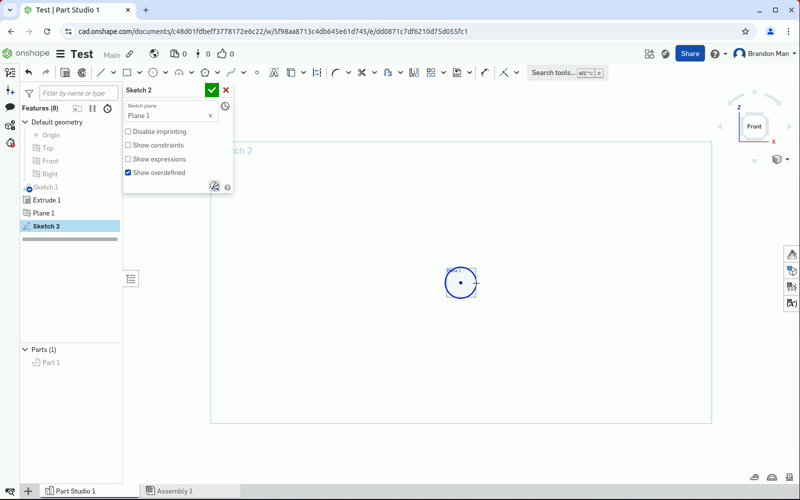
key_down(shift)
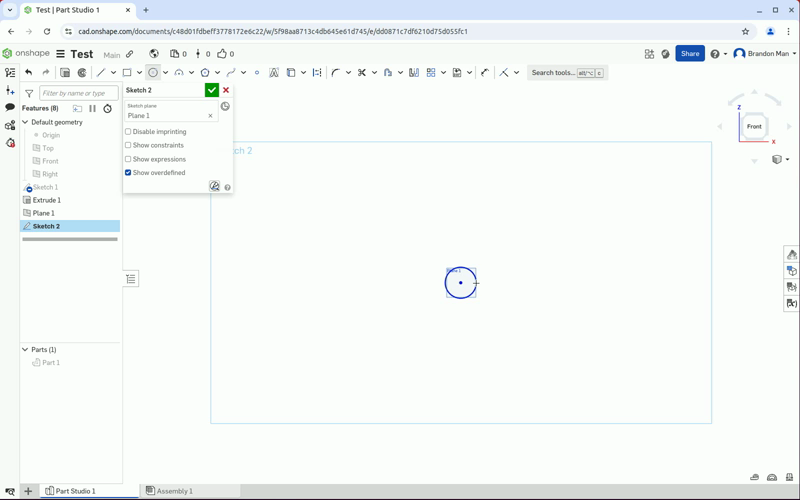
mouse_move(460, 282)
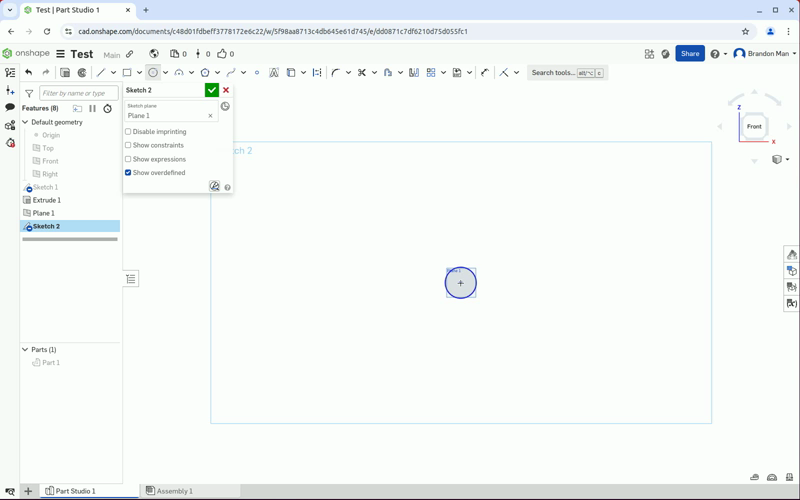
click(460, 282)
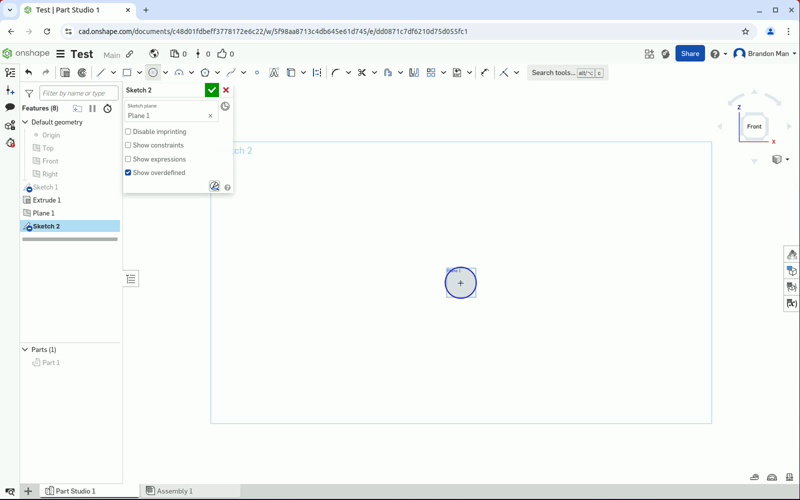
key_up(shift)
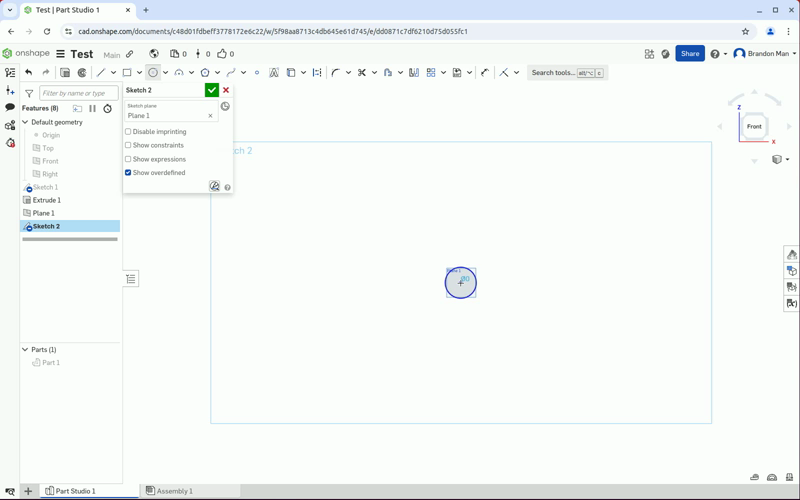
mouse_move(470, 282)
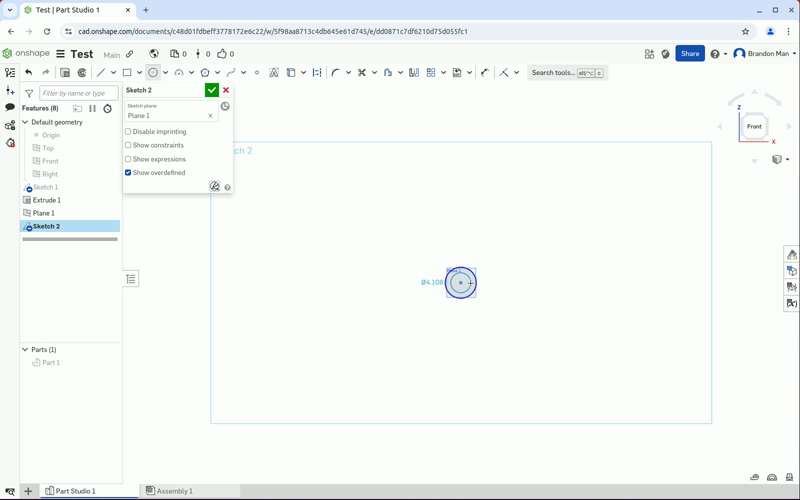
click(470, 282)
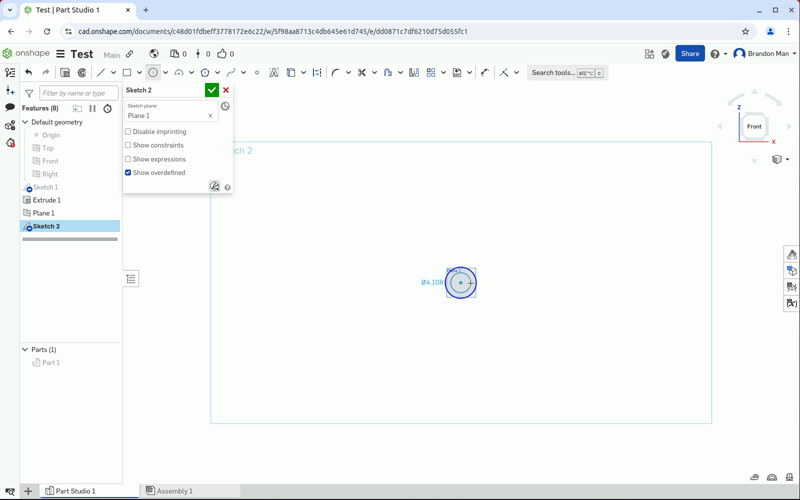
key(esc)
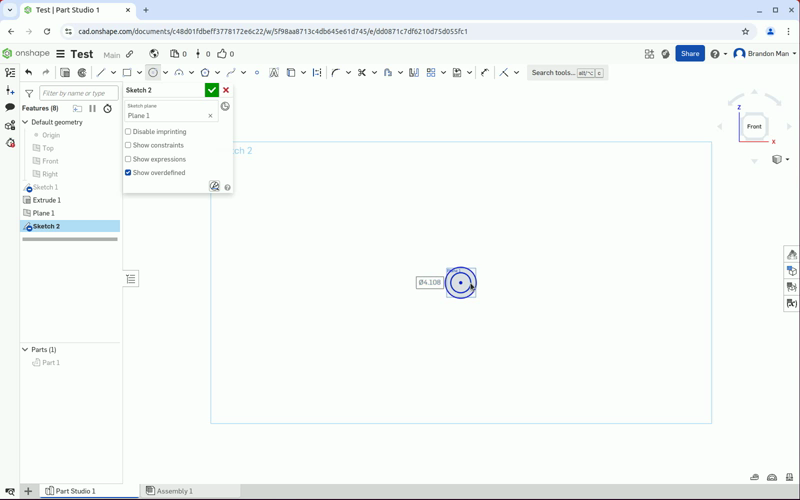
mouse_move(474, 278)
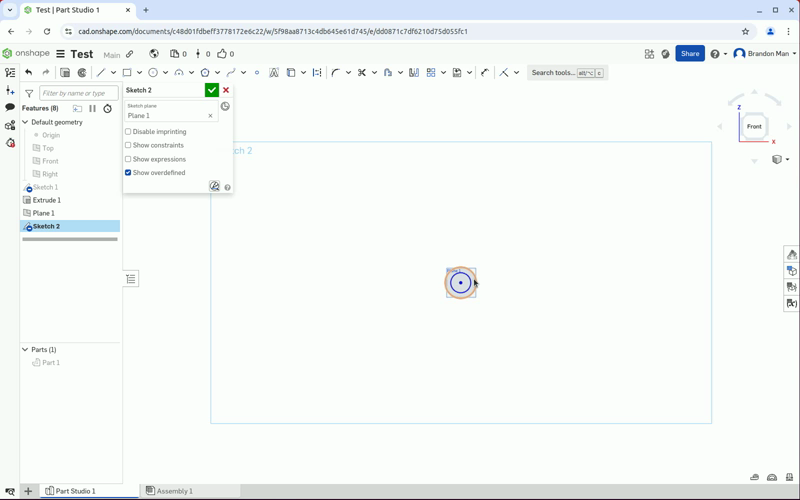
scroll(6)
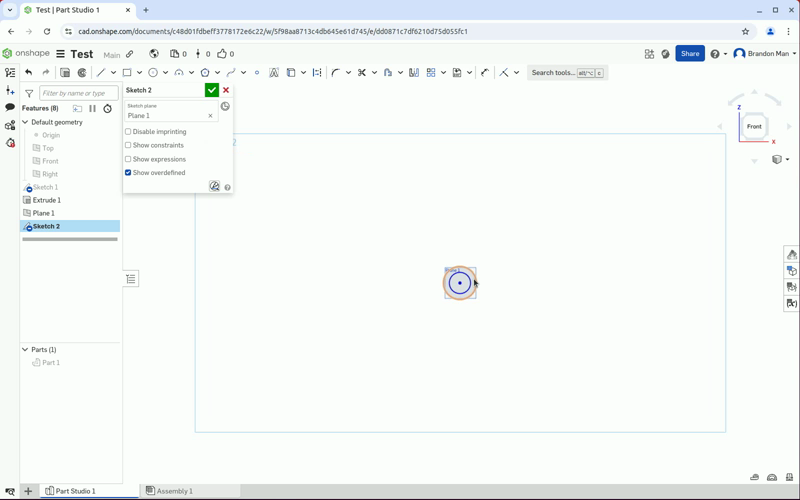
scroll(6)
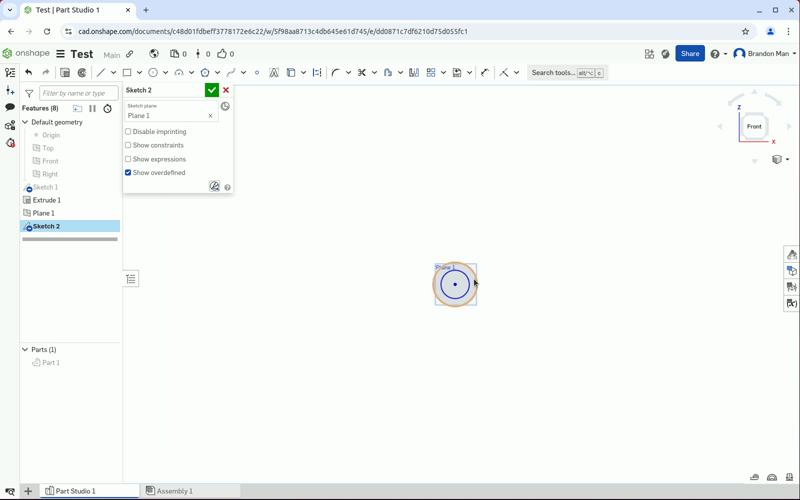
scroll(6)
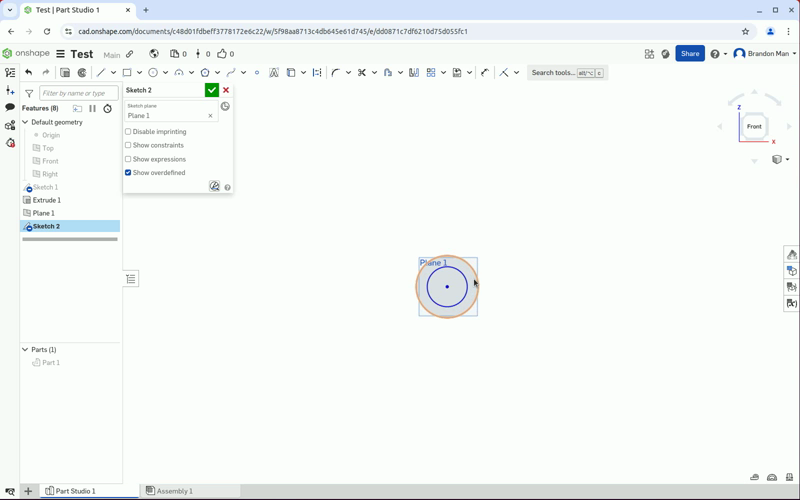
scroll(6)
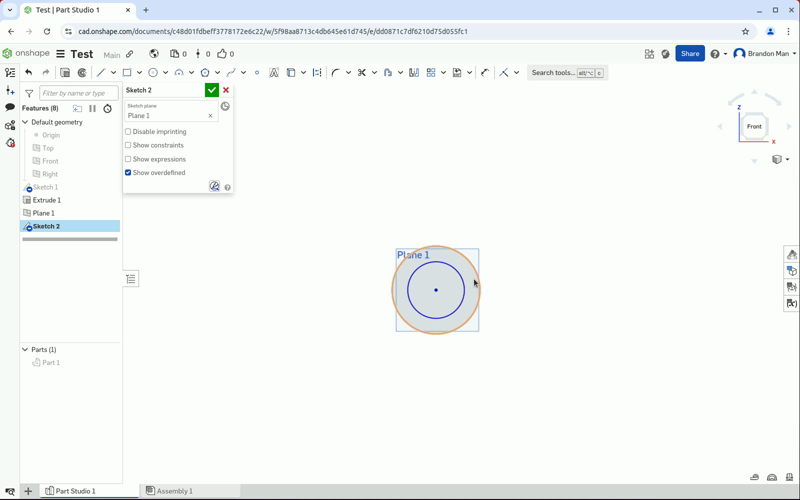
scroll(6)
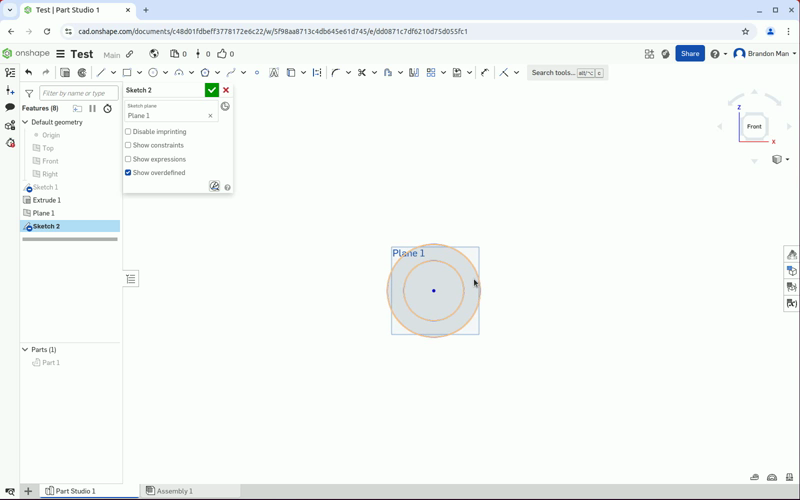
scroll(6)
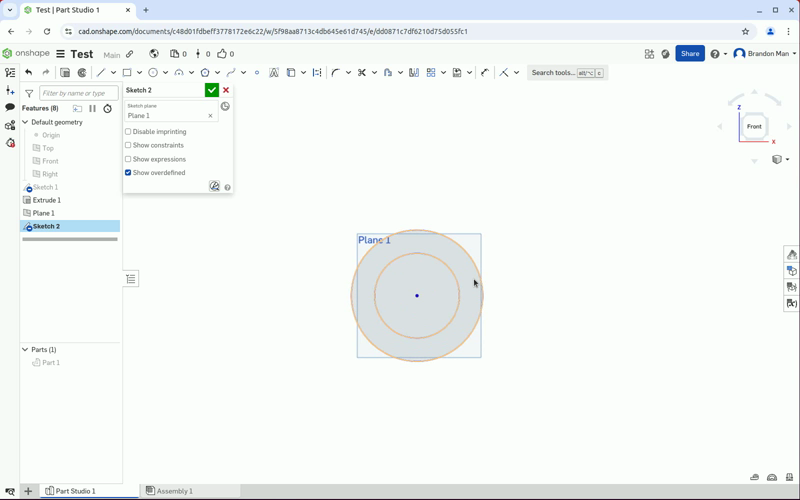
scroll(6)
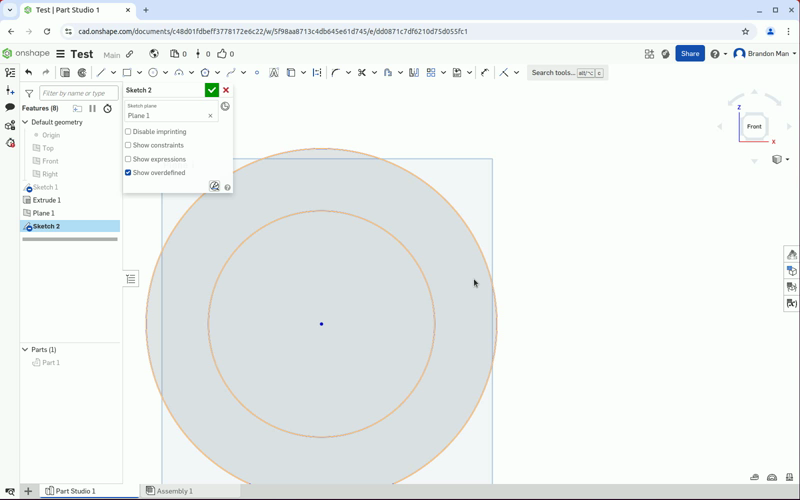
click(474, 278)
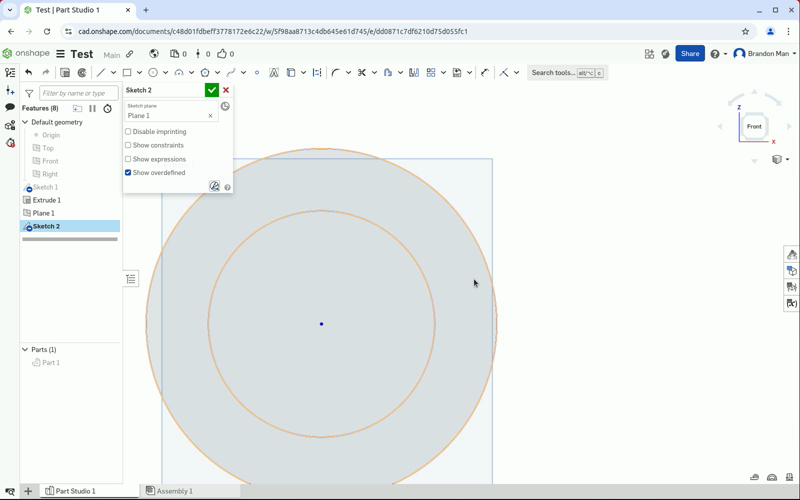
scroll(-6)
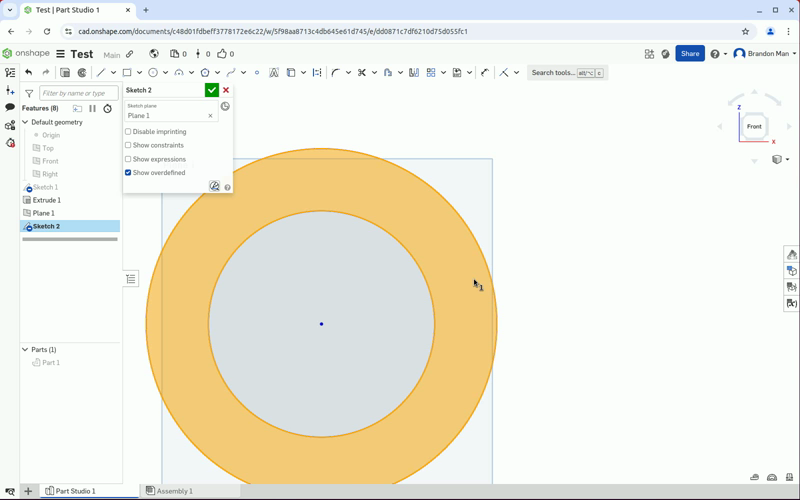
scroll(-6)
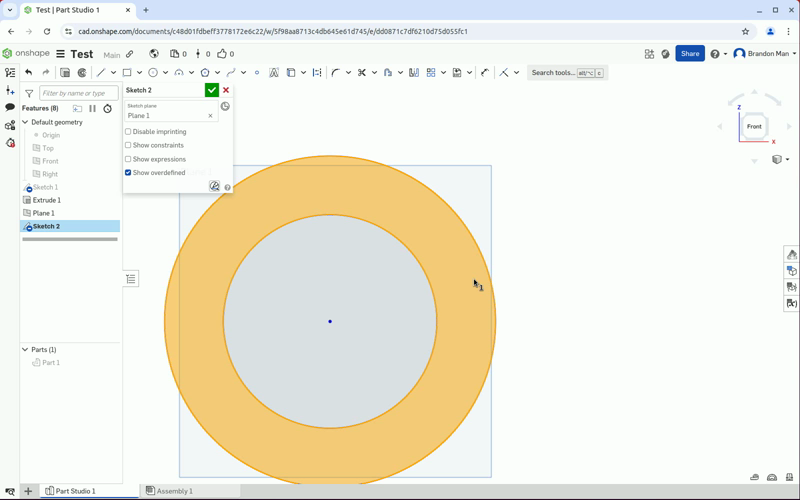
scroll(-6)
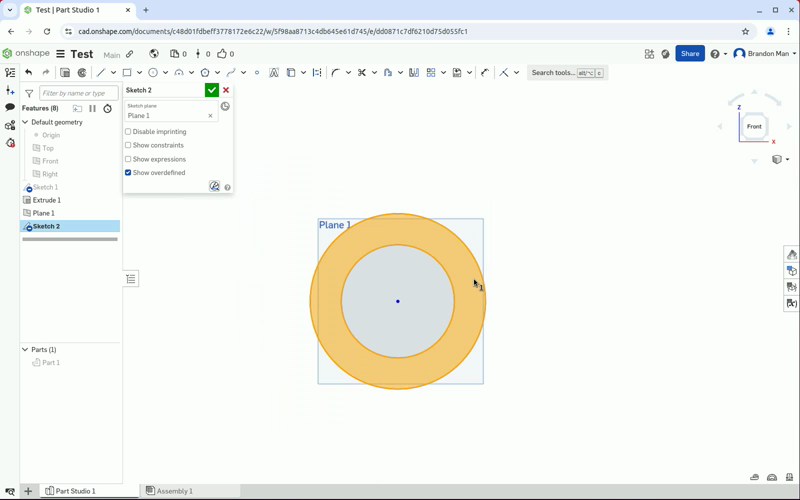
scroll(-6)
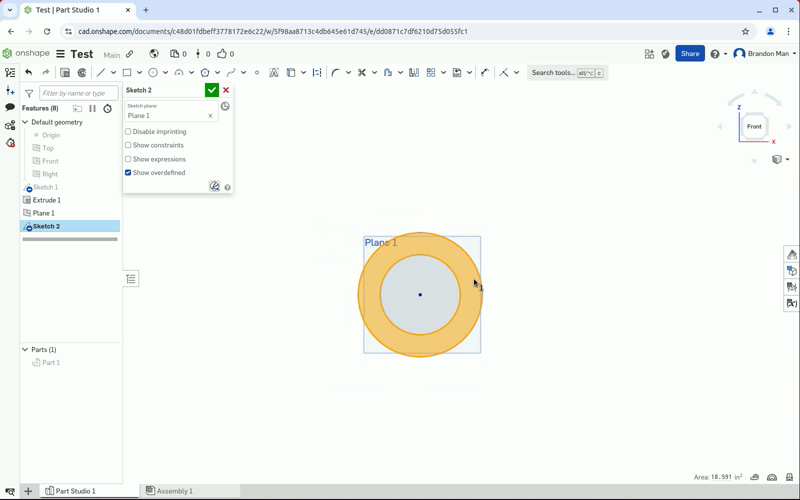
scroll(-6)
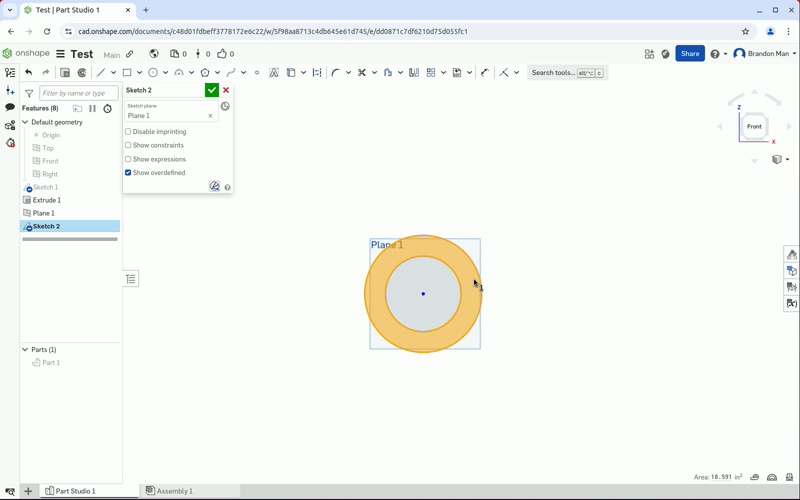
scroll(-6)
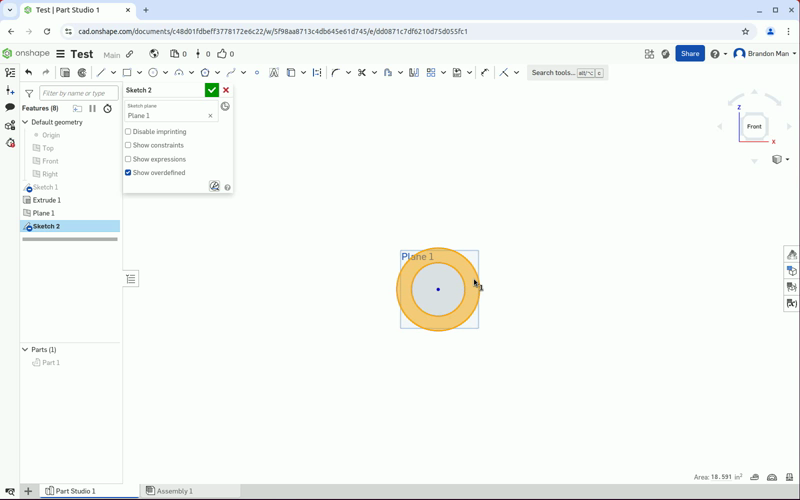
scroll(-6)
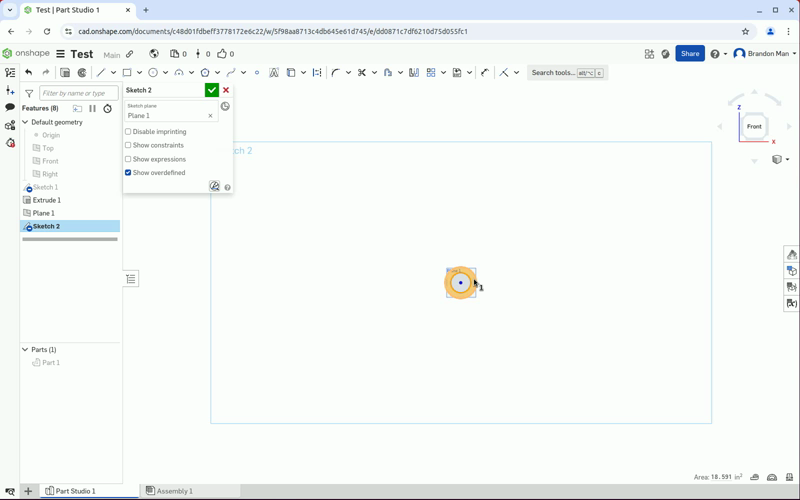
mouse_move(73, 352)
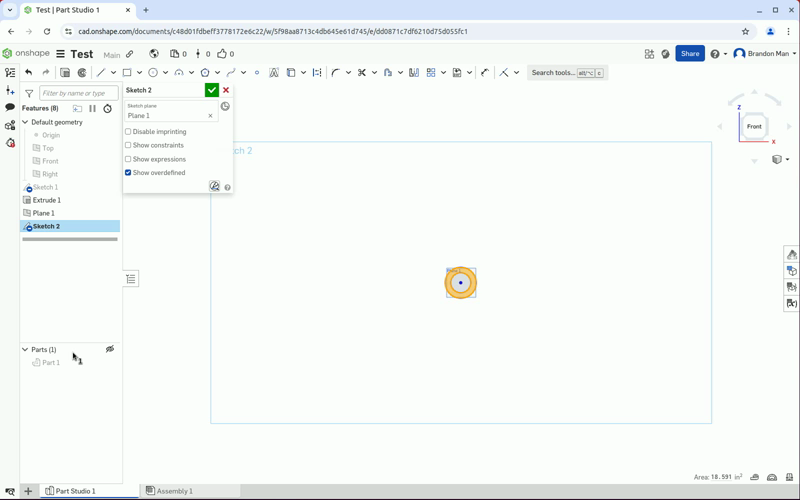
key(shift+y)
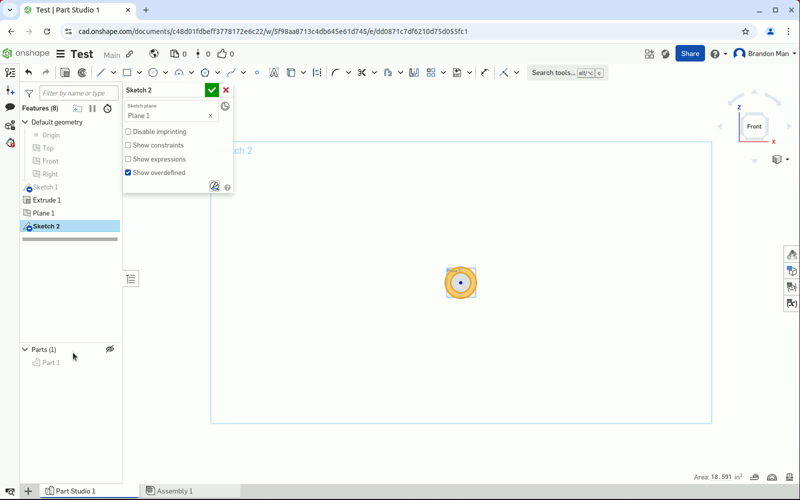
key(shift+e)
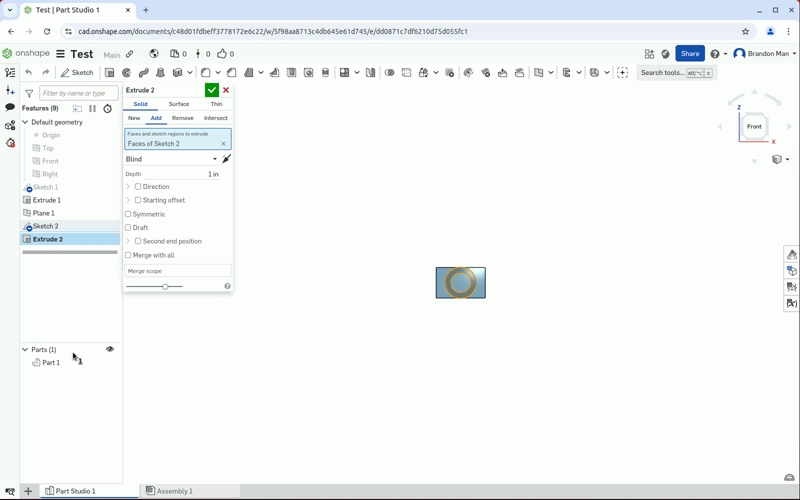
mouse_move(143, 106)
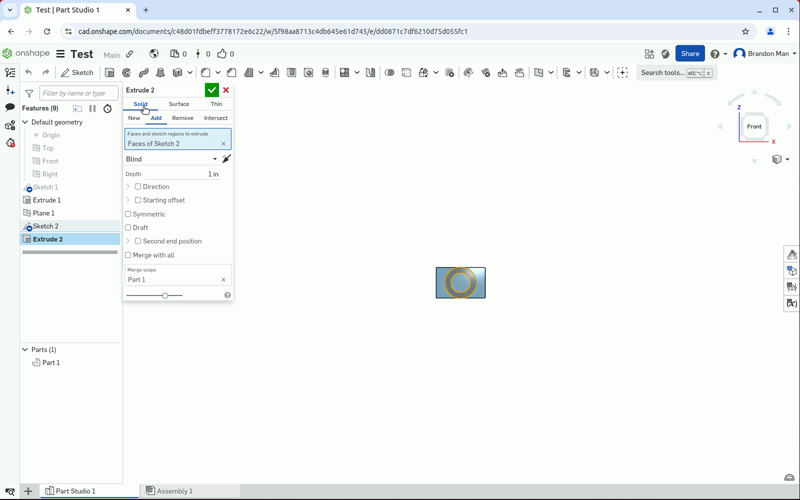
click(143, 106)
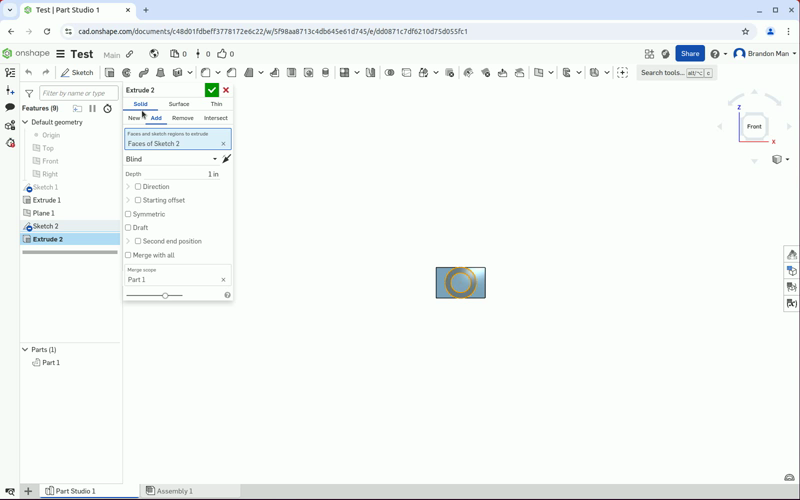
mouse_move(137, 120)
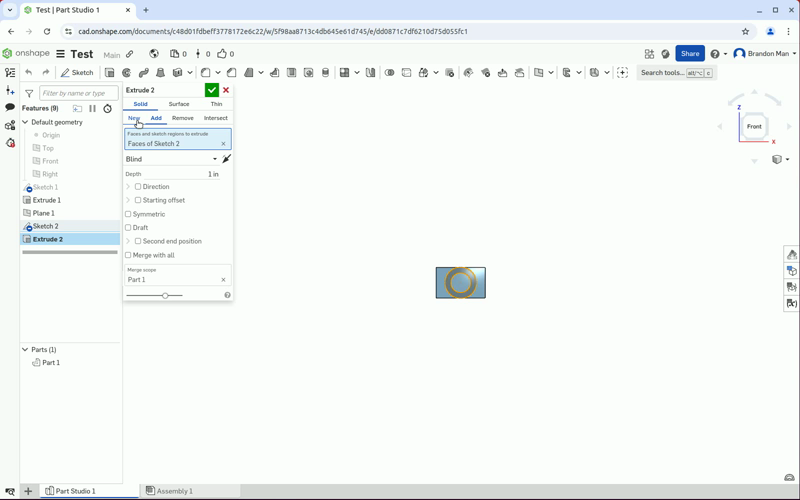
click(137, 120)
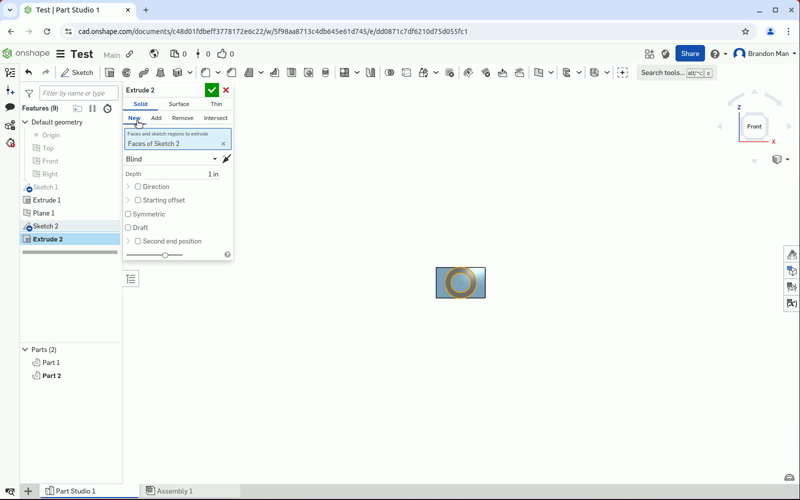
key(tab, 4)
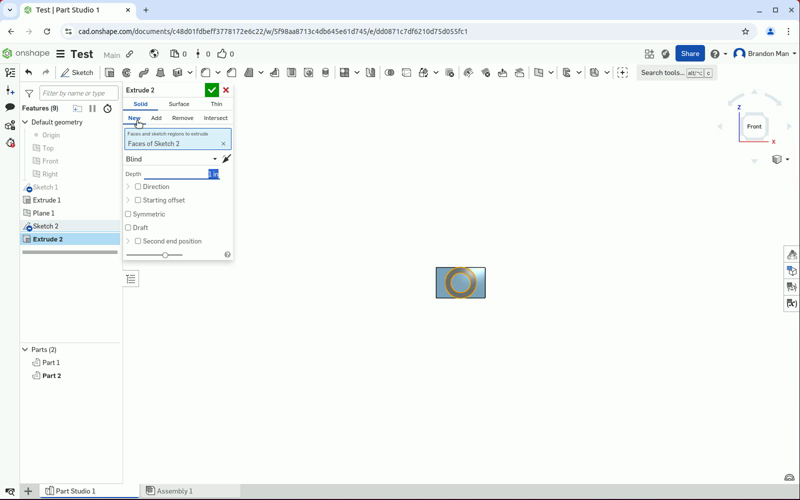
text(5.055)
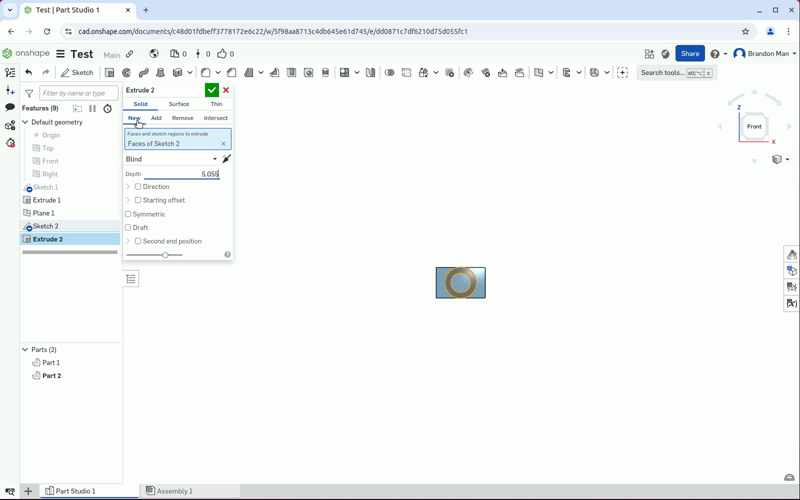
key(enter)
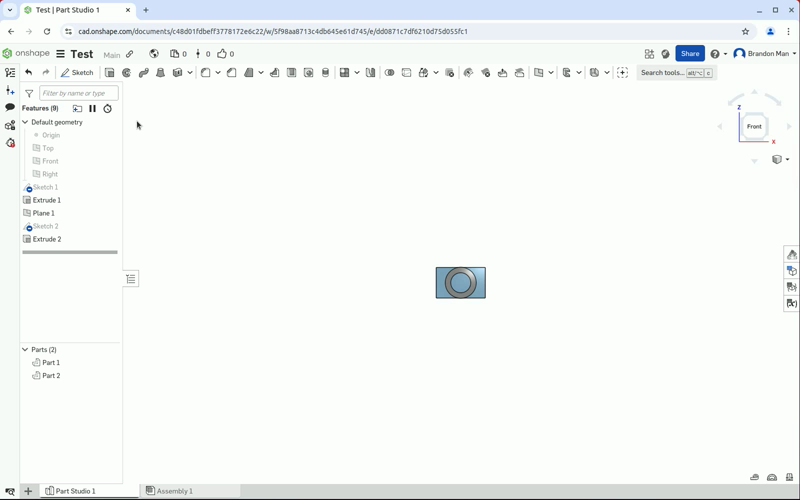
key(shift+h)
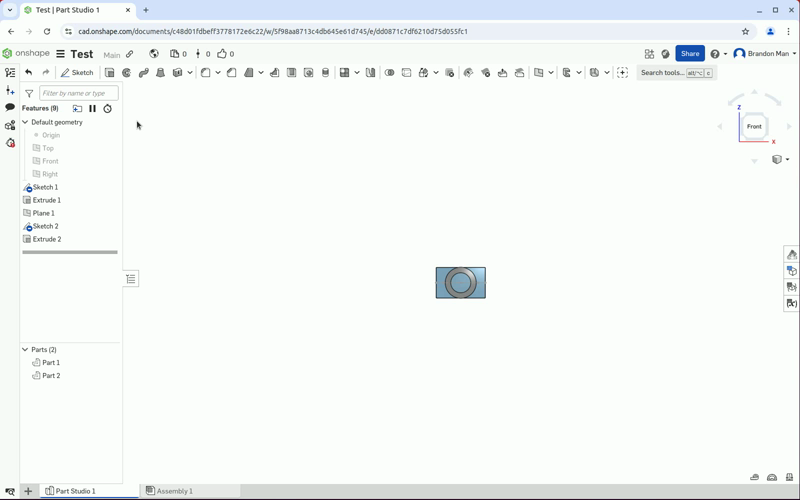
key(shift+h)
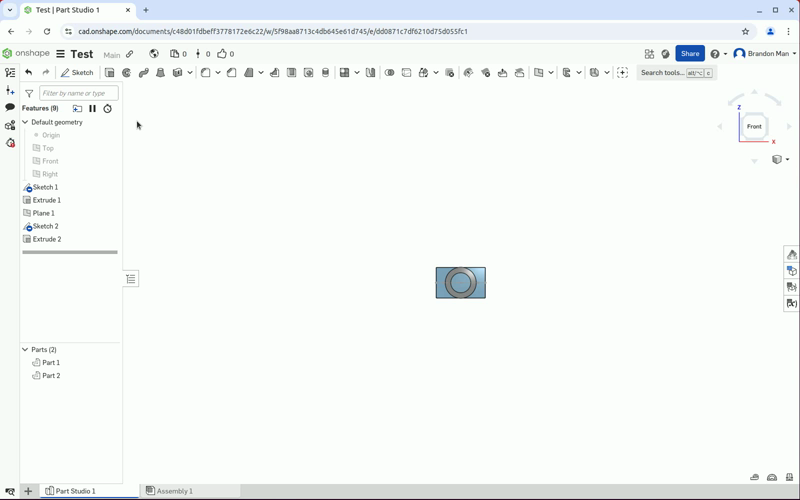
key(shift+7)
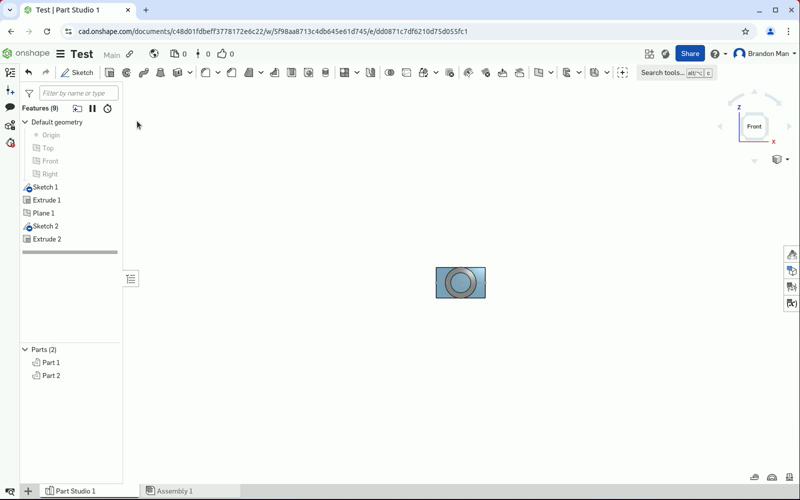
key(left, 2)
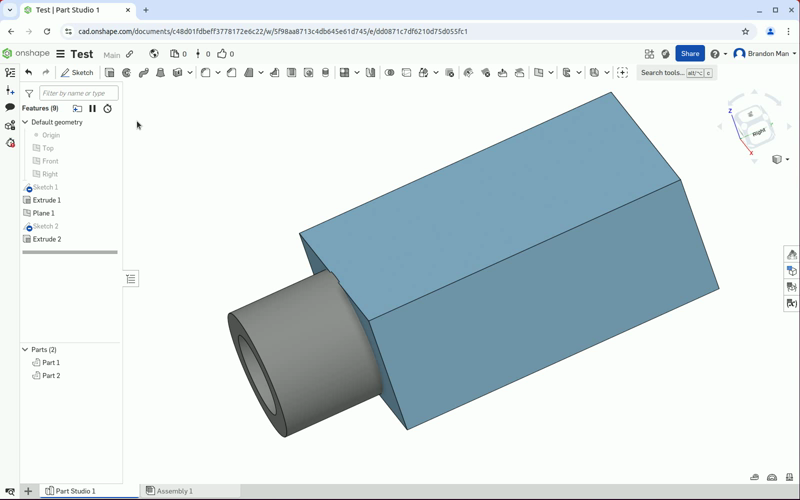
key(down, 2)
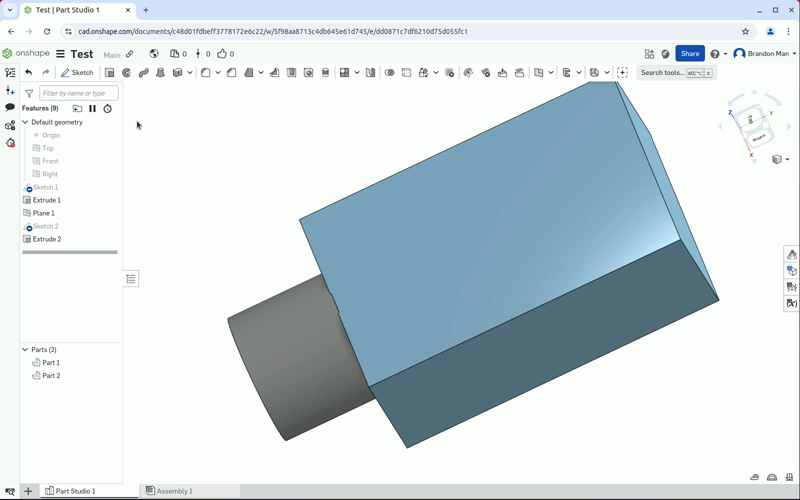
key(up, 2)
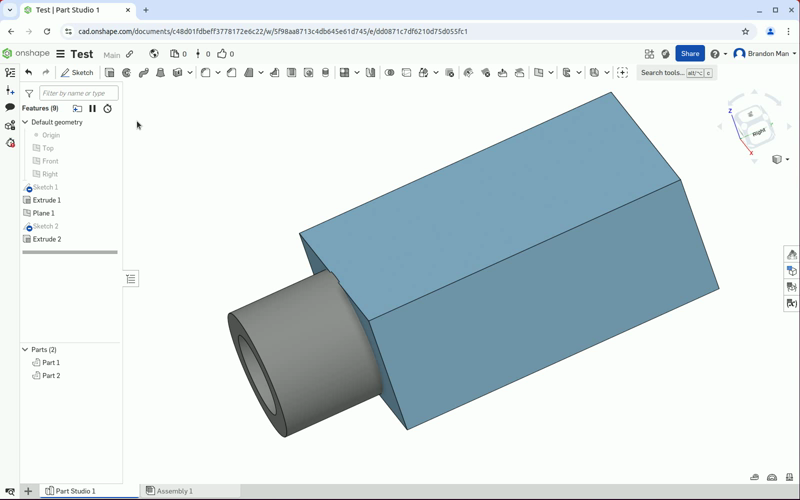
key(right, 2)
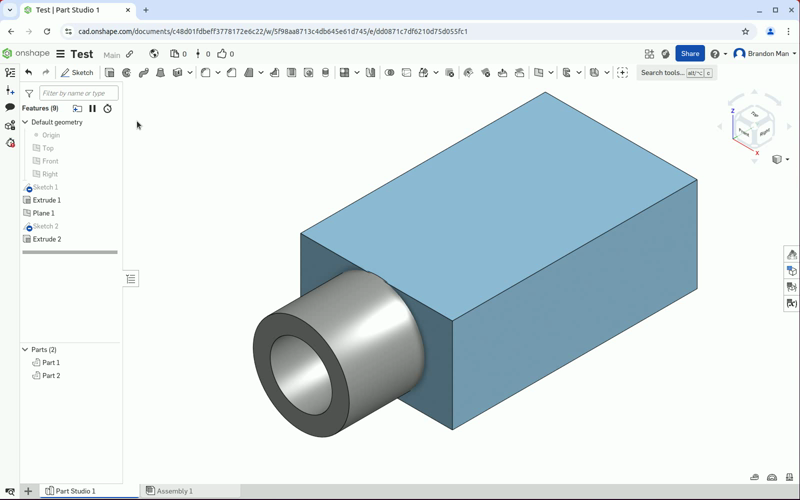
mouse_move(73, 189)
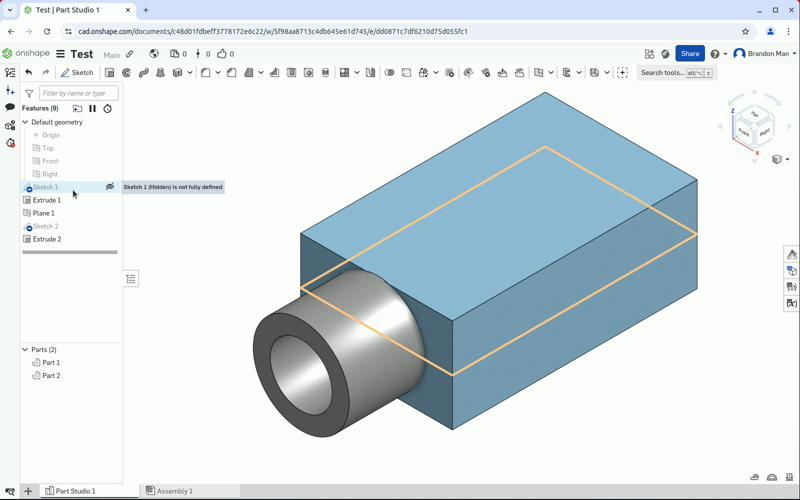
click(73, 189)